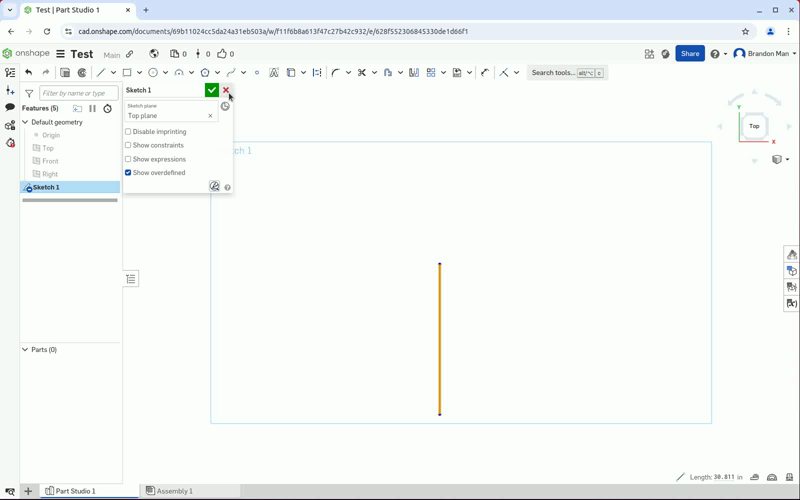
key(shift+h)
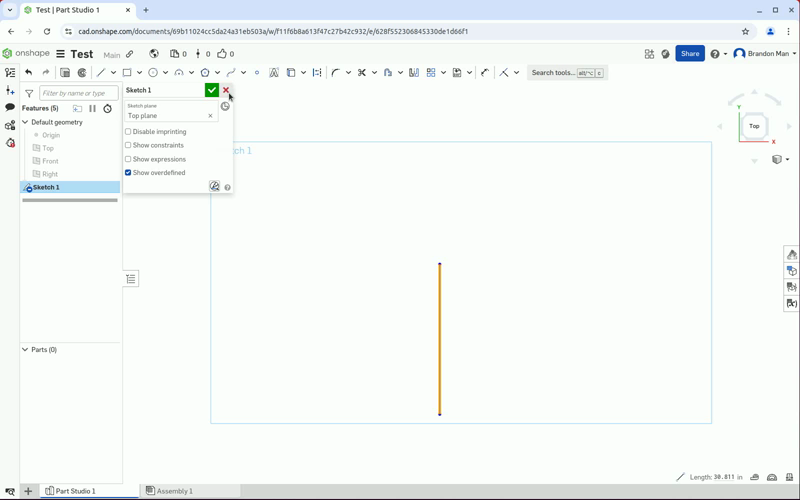
key(shift+s)
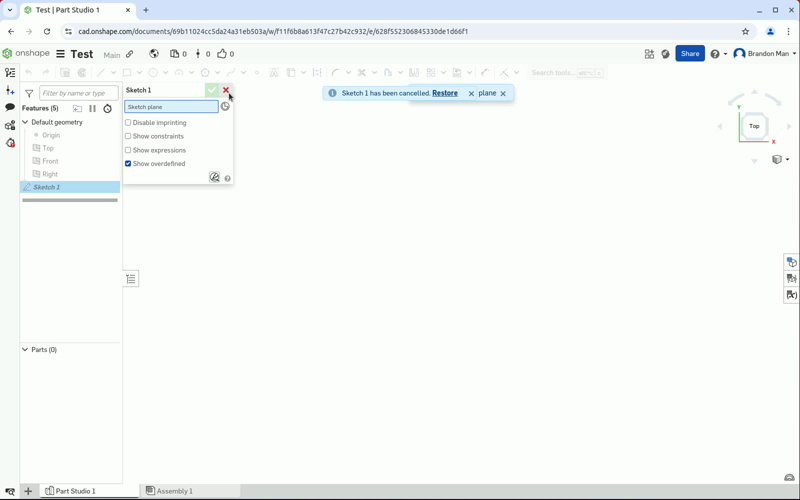
mouse_move(73, 150)
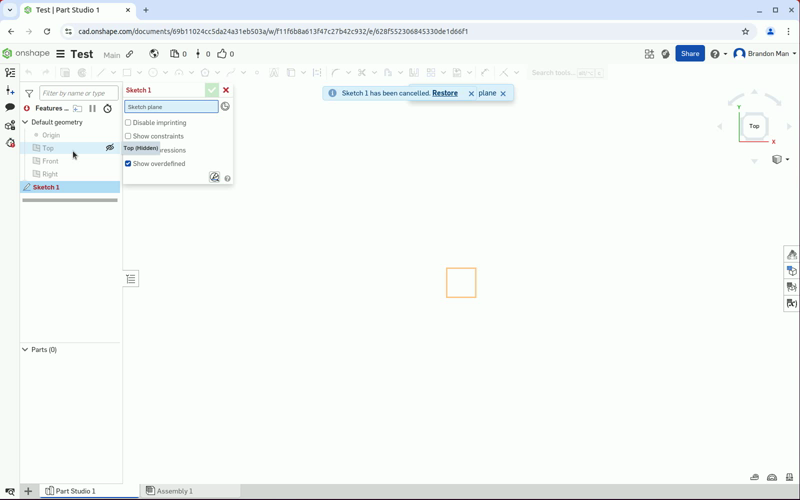
click(73, 150)
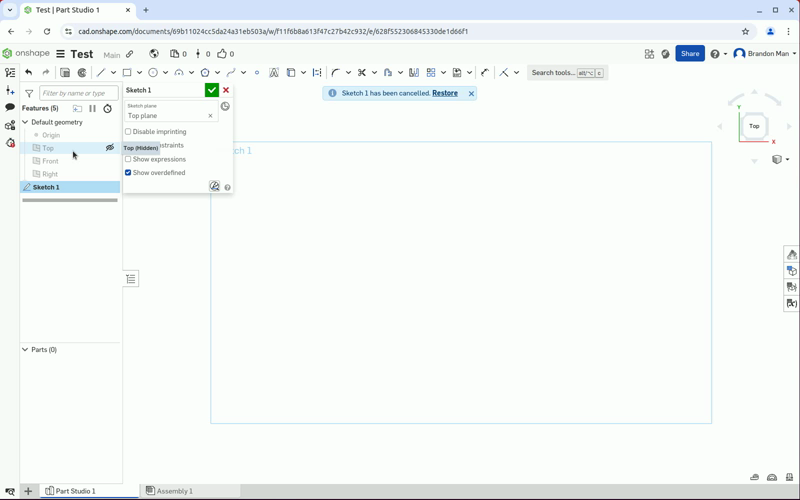
mouse_move(73, 352)
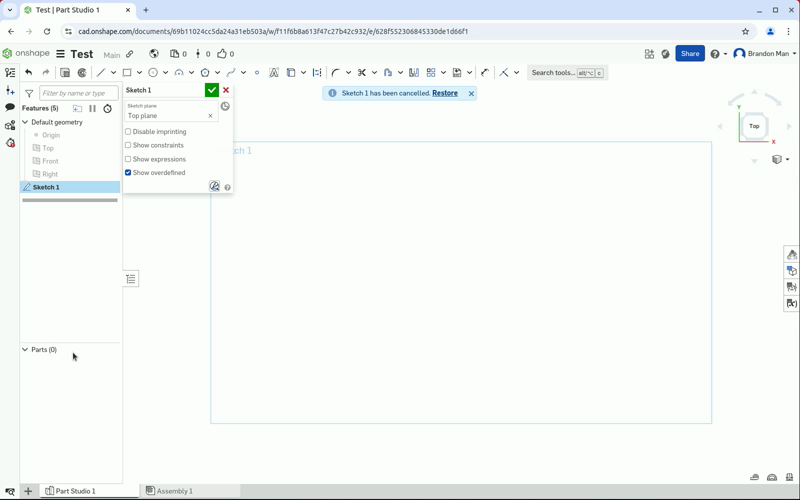
key(y)
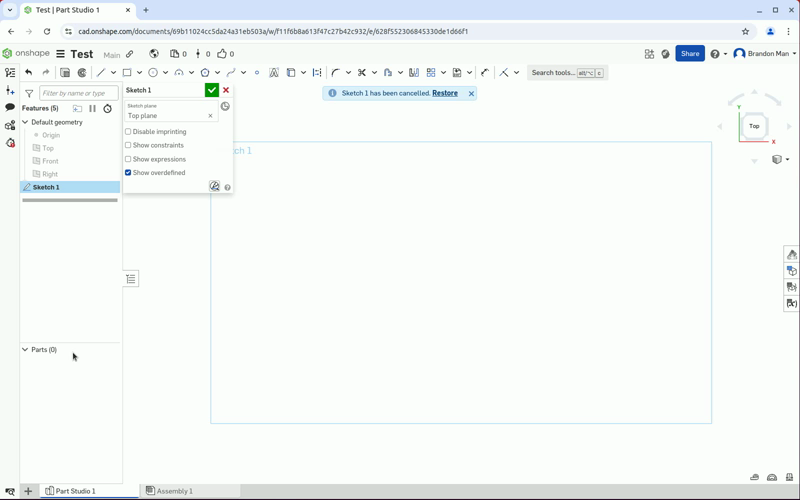
key(l)
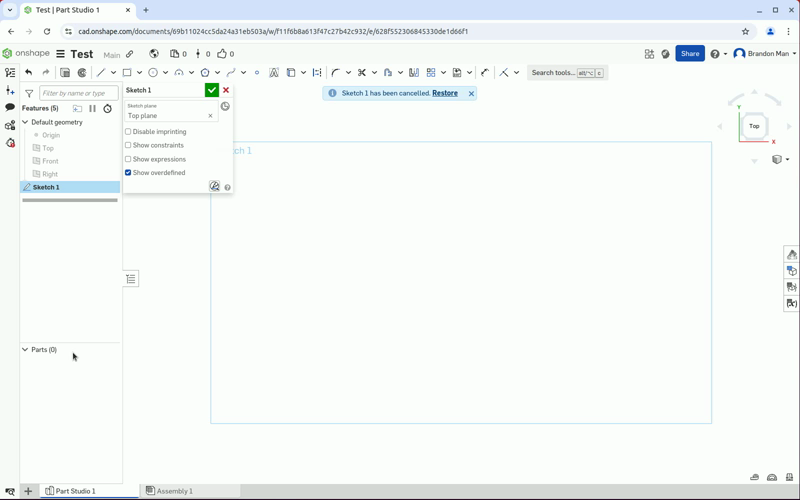
key_down(shift)
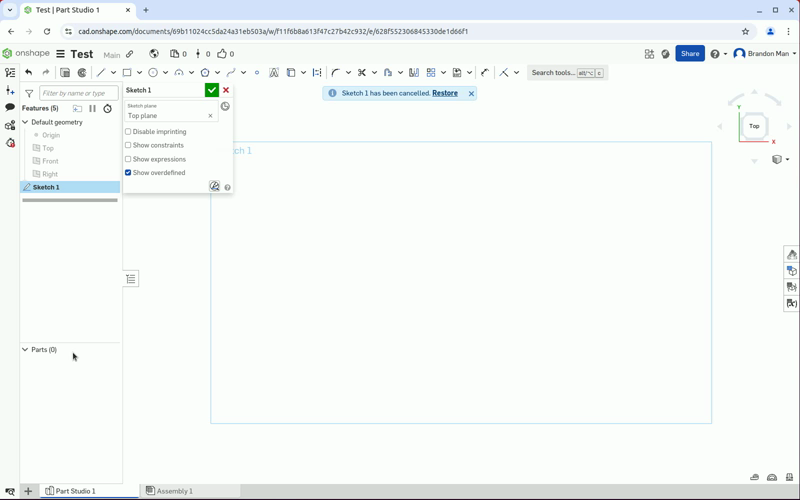
mouse_move(348, 314)
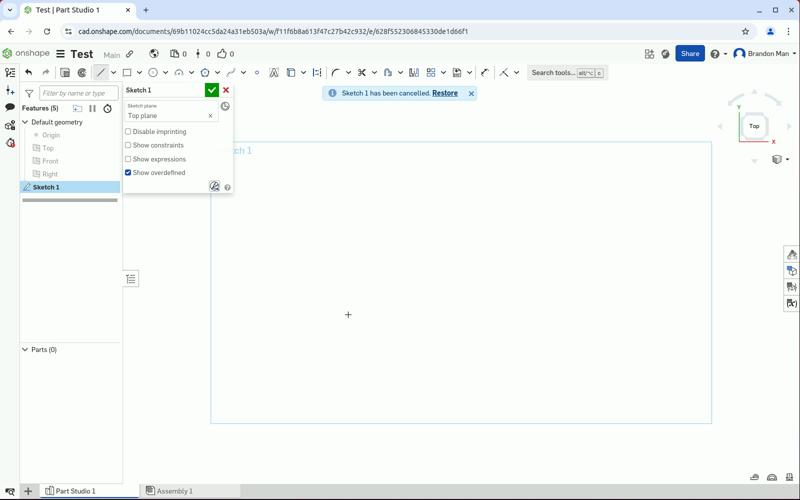
click(348, 314)
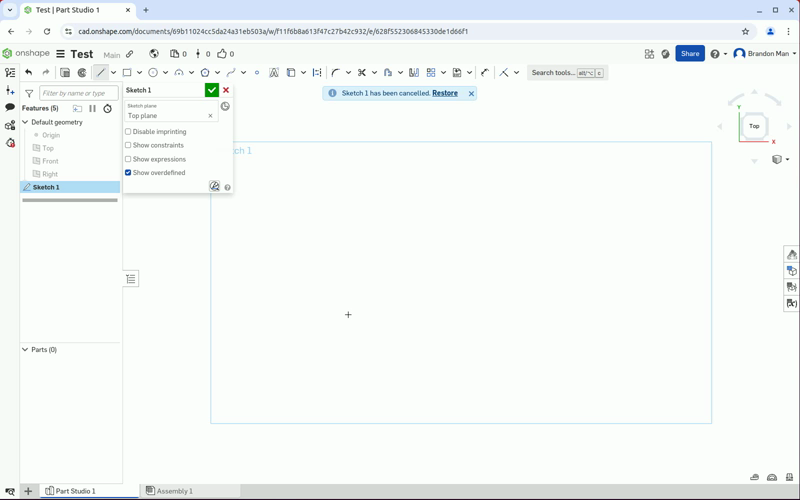
key_up(shift)
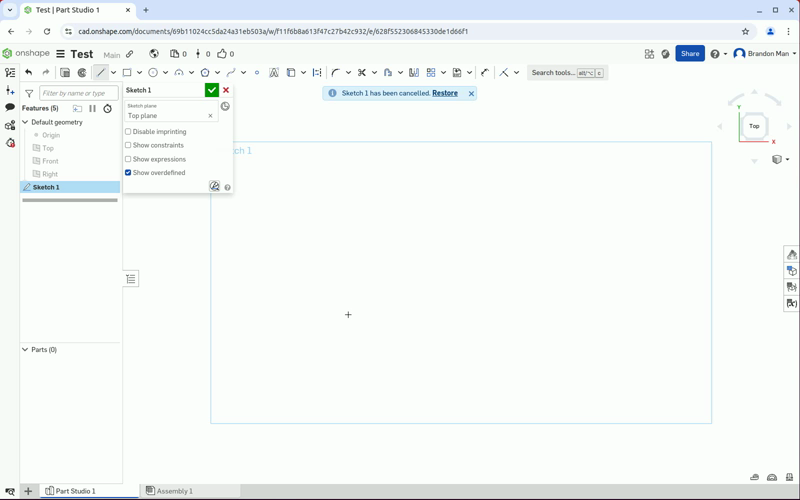
key_down(shift)
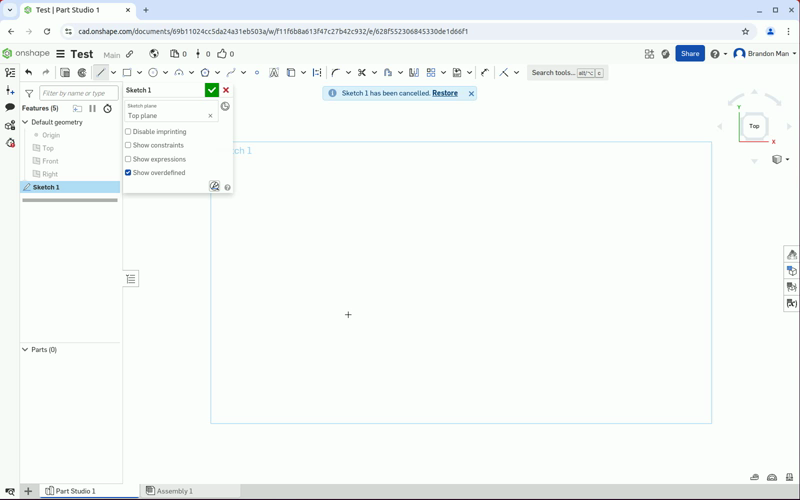
mouse_move(572, 314)
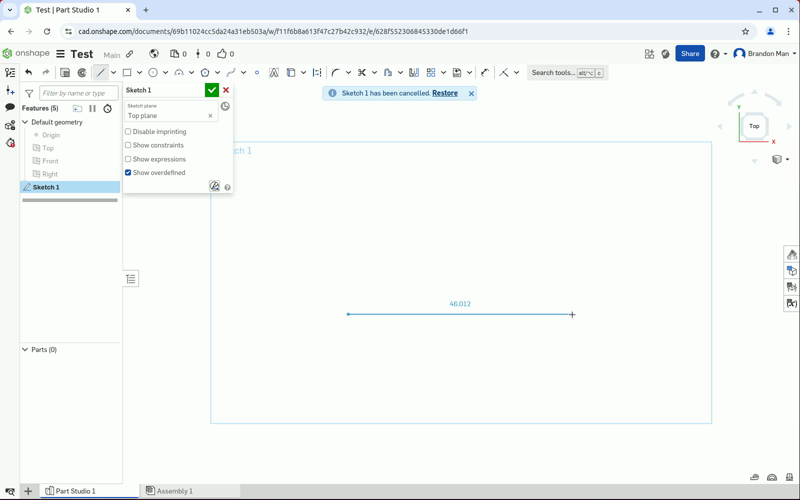
click(572, 314)
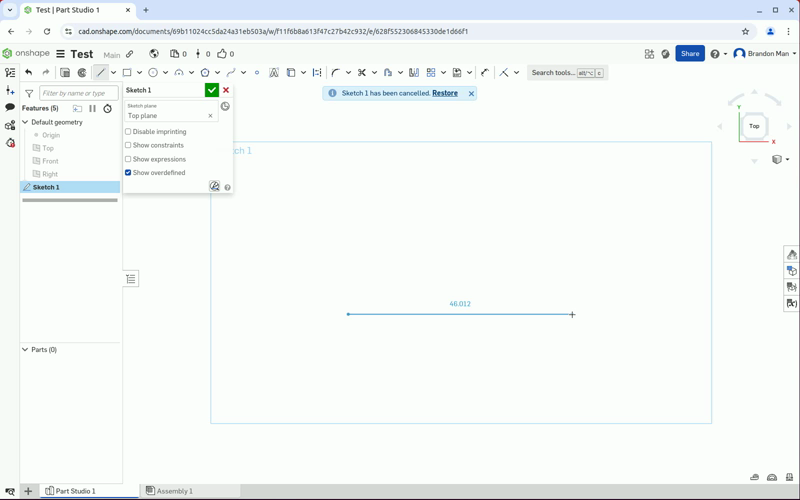
key_up(shift)
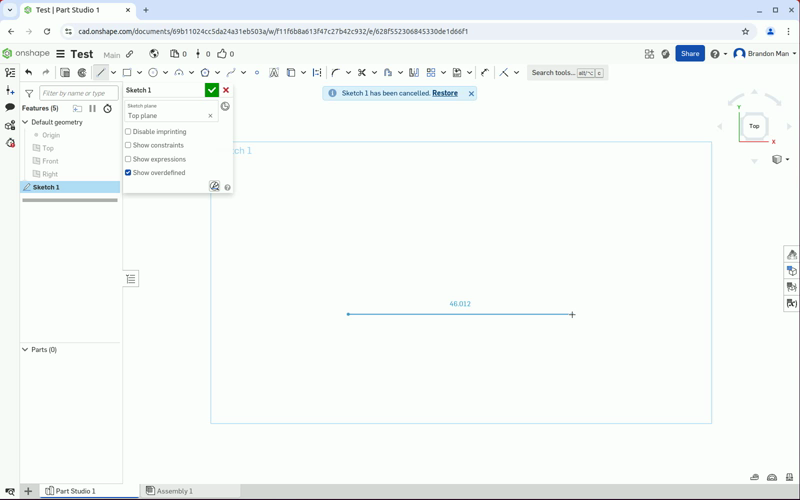
key_down(shift)
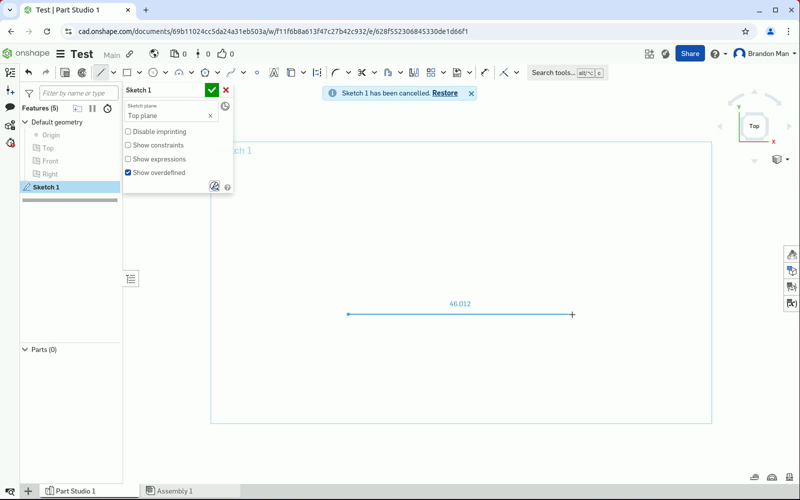
mouse_move(572, 253)
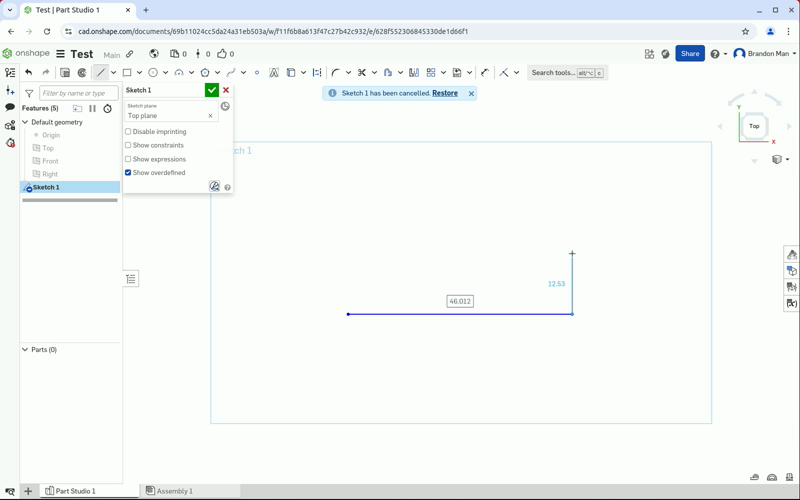
click(572, 253)
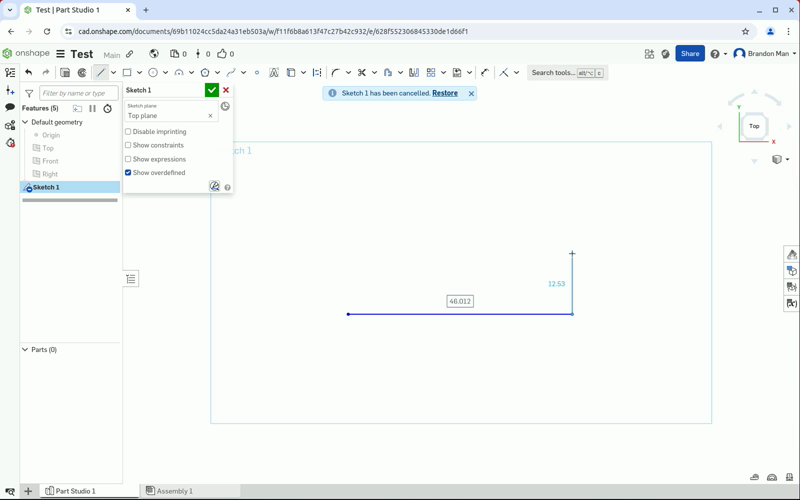
key_up(shift)
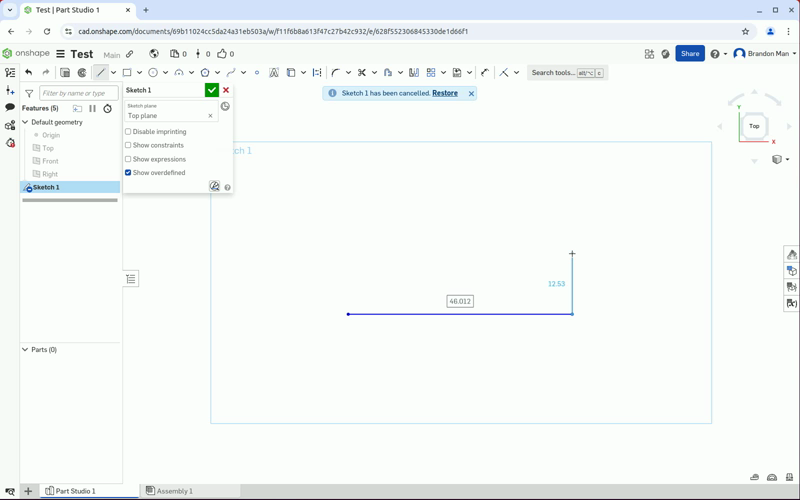
key_down(shift)
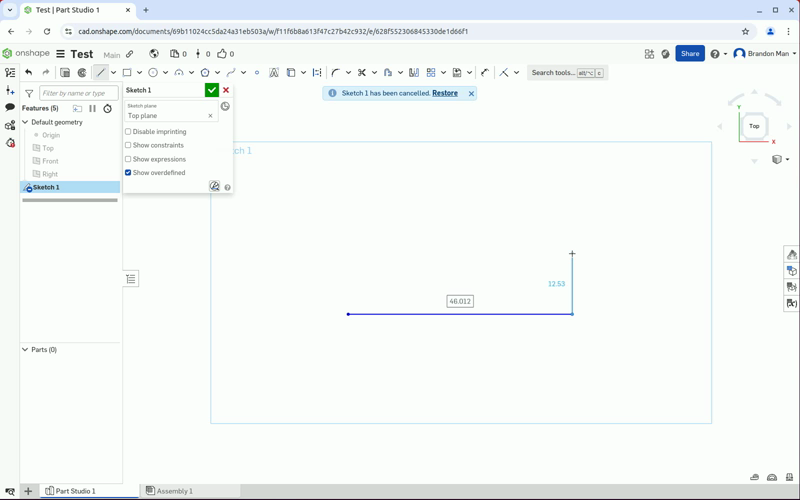
mouse_move(348, 253)
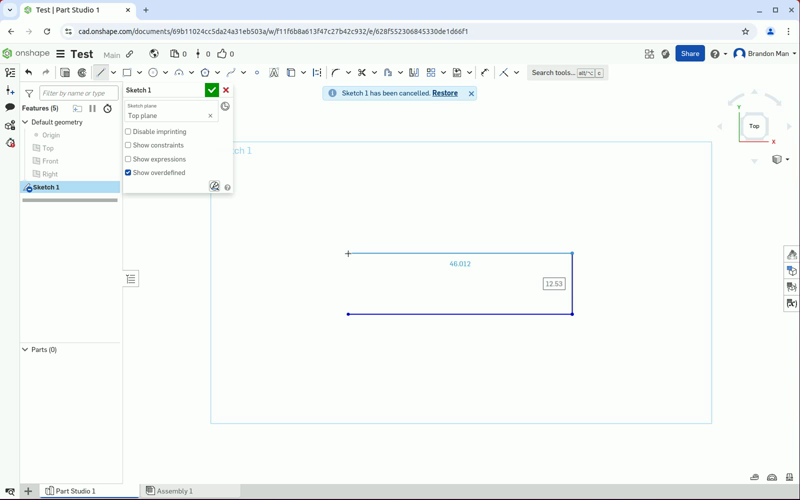
click(348, 253)
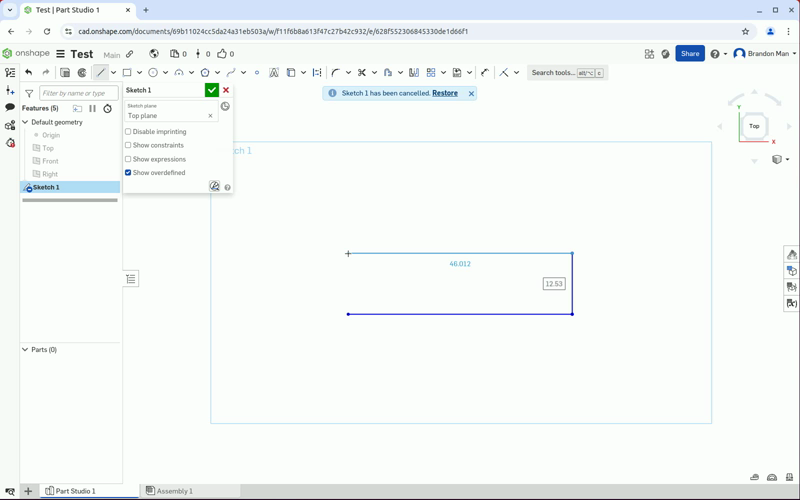
key_up(shift)
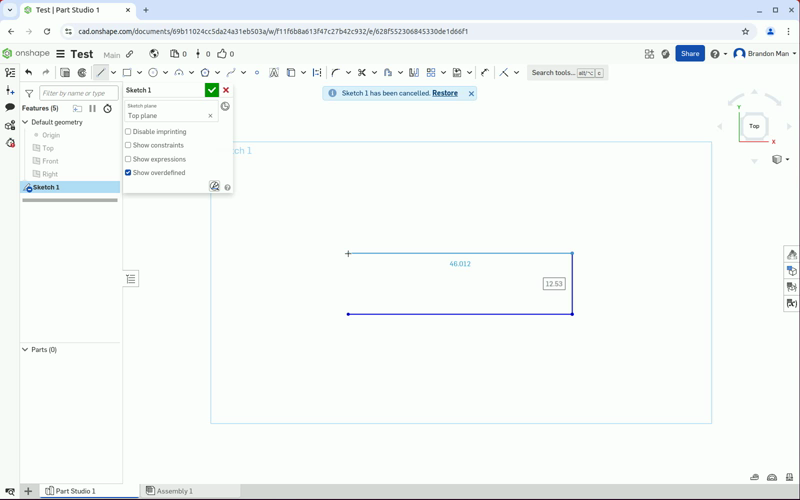
key_down(shift)
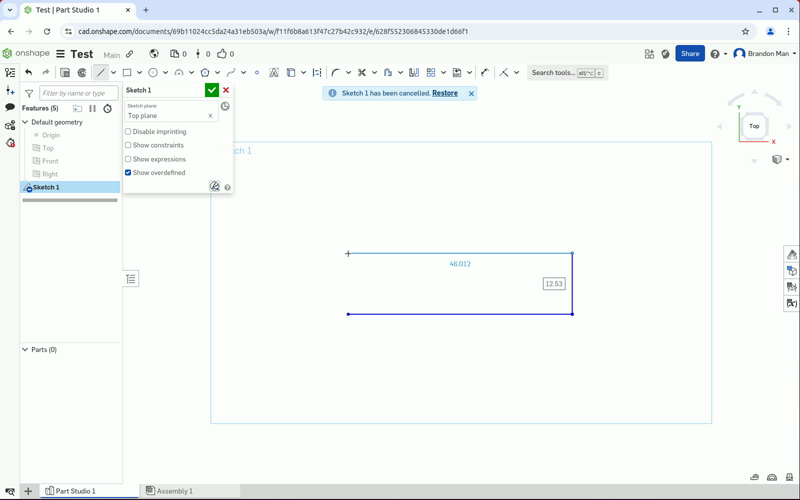
mouse_move(348, 314)
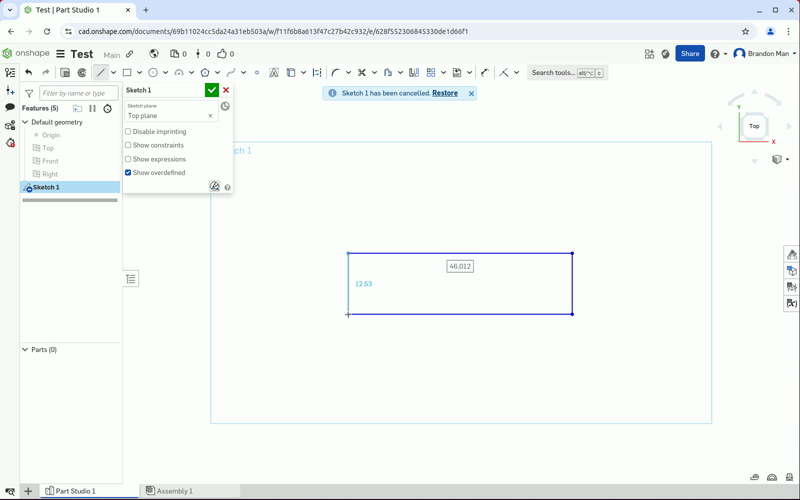
key_up(shift)
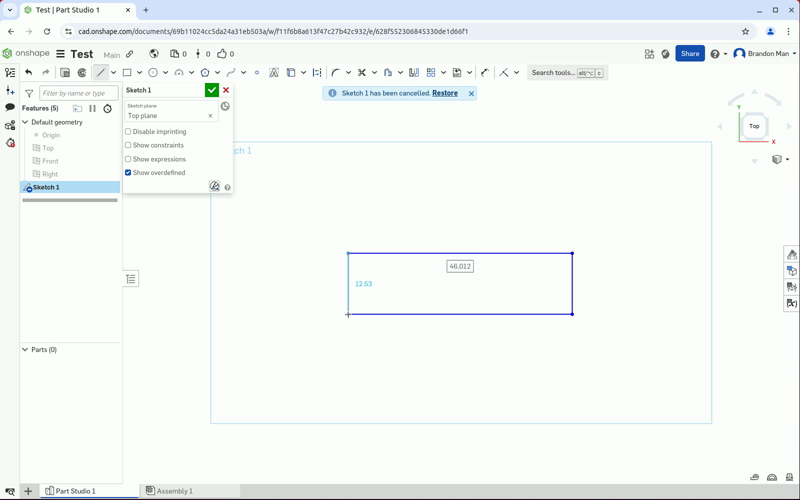
click(348, 314)
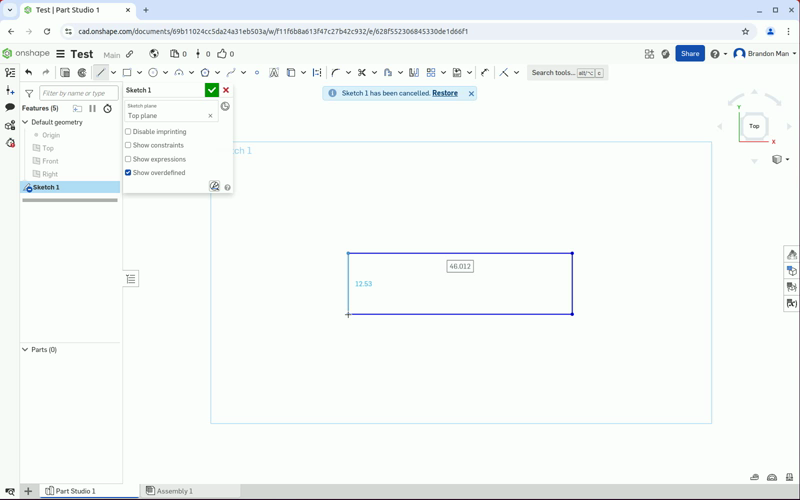
key(esc)
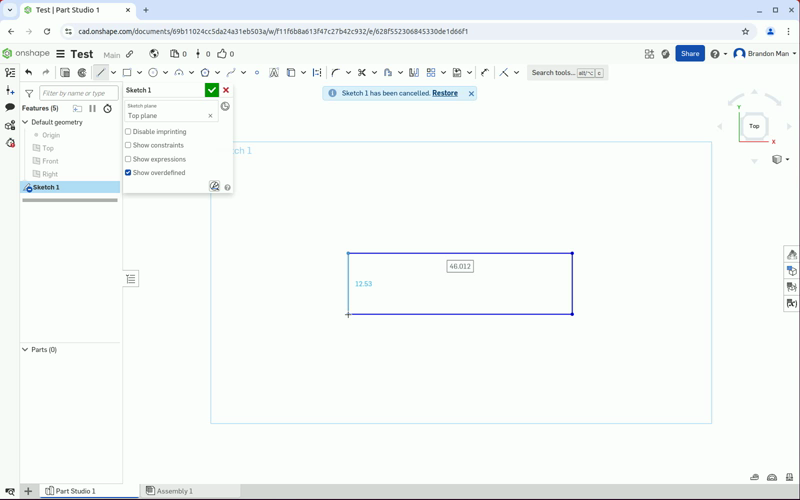
key(c)
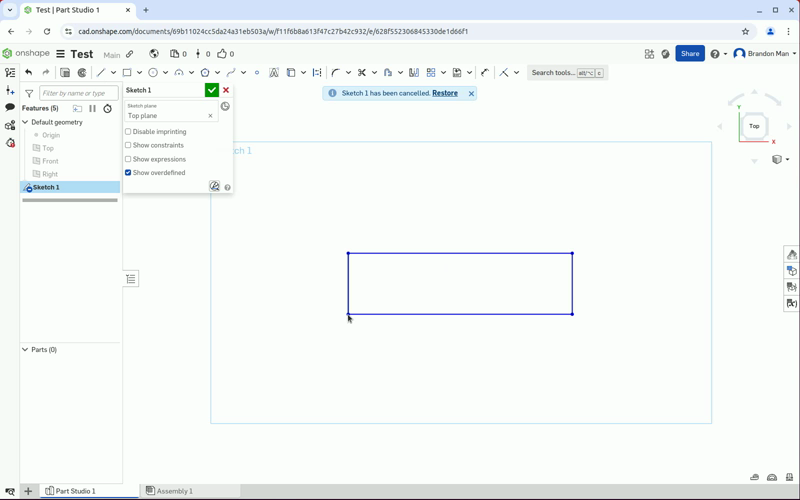
key_down(shift)
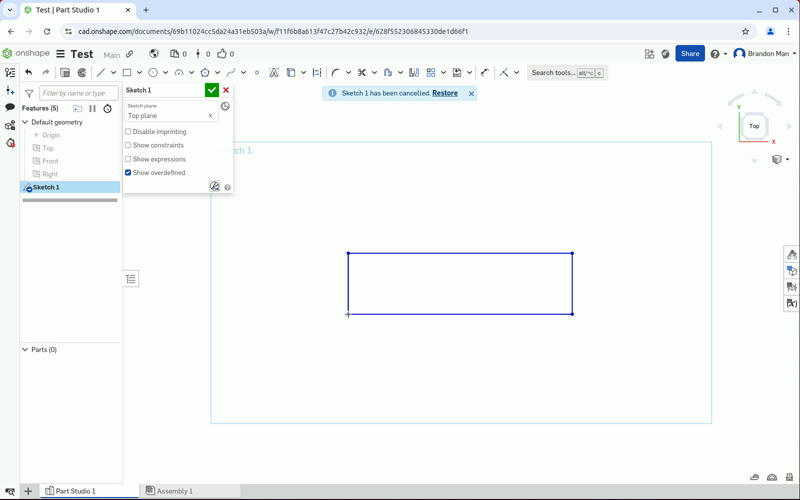
mouse_move(461, 283)
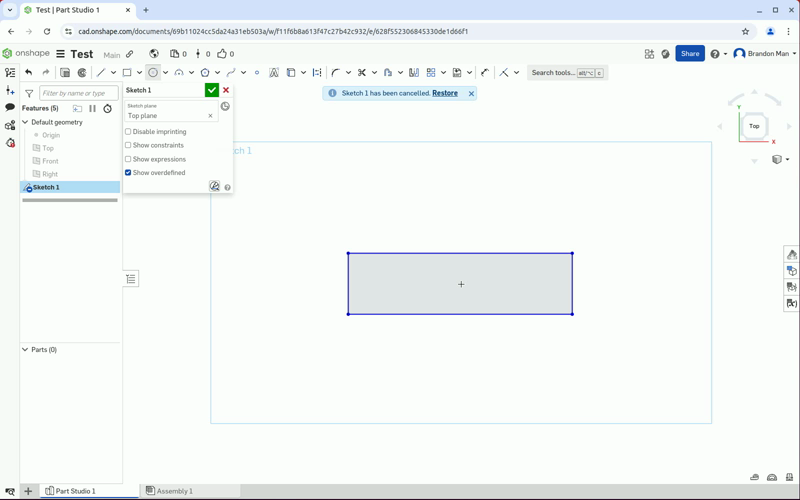
click(461, 283)
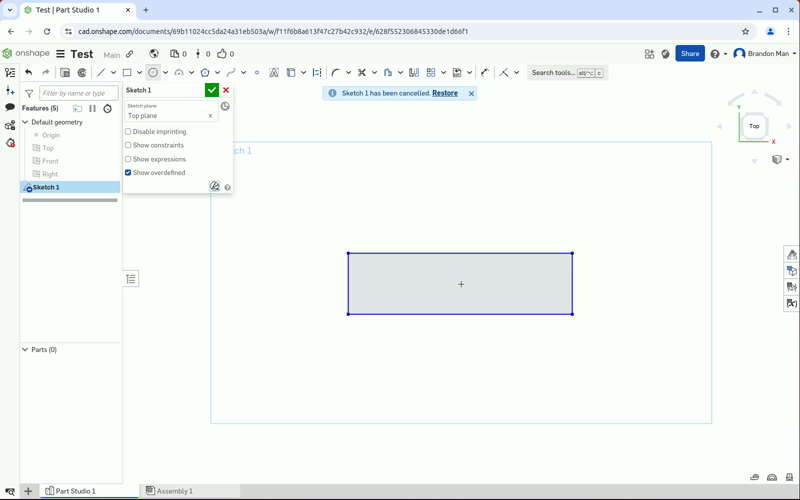
key_up(shift)
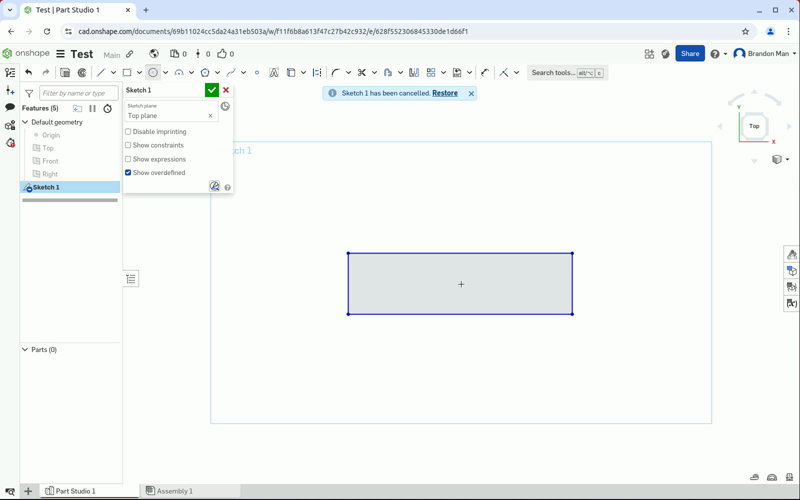
mouse_move(470, 283)
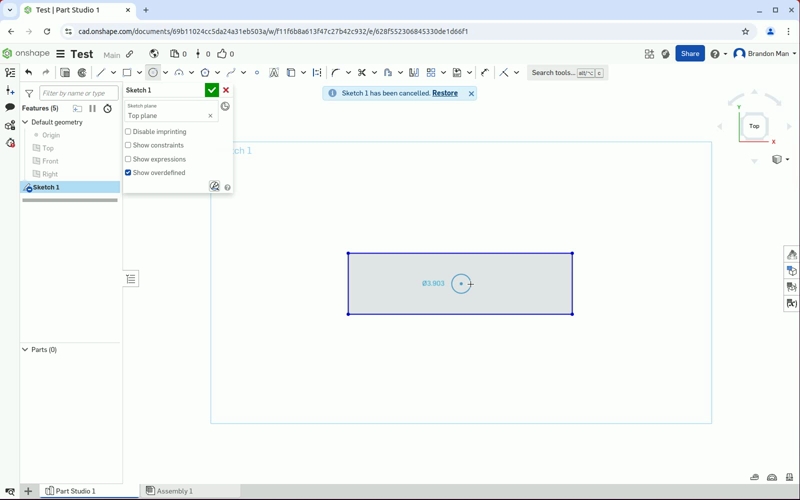
click(470, 283)
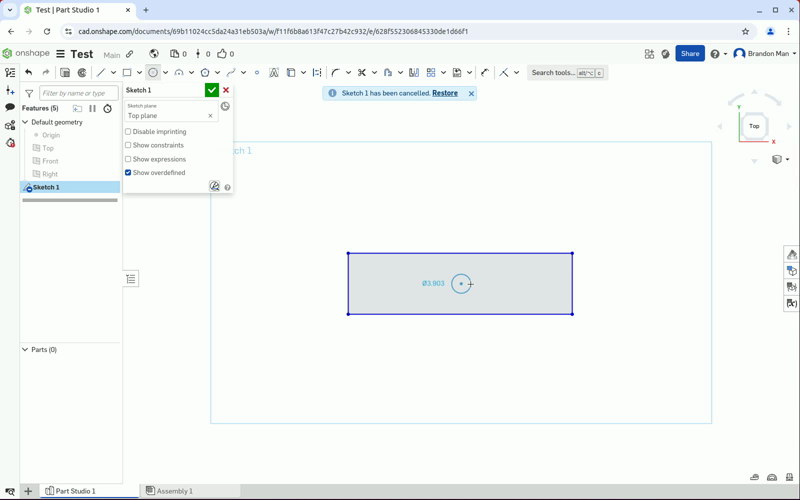
key(esc)
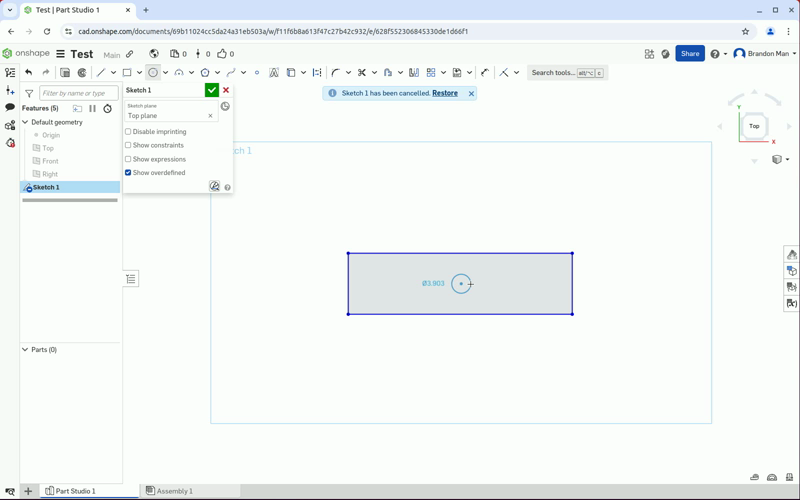
mouse_move(492, 266)
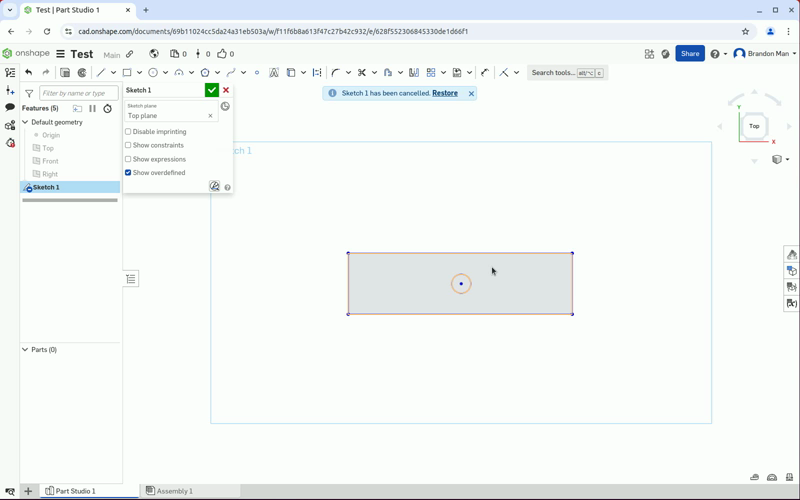
click(492, 266)
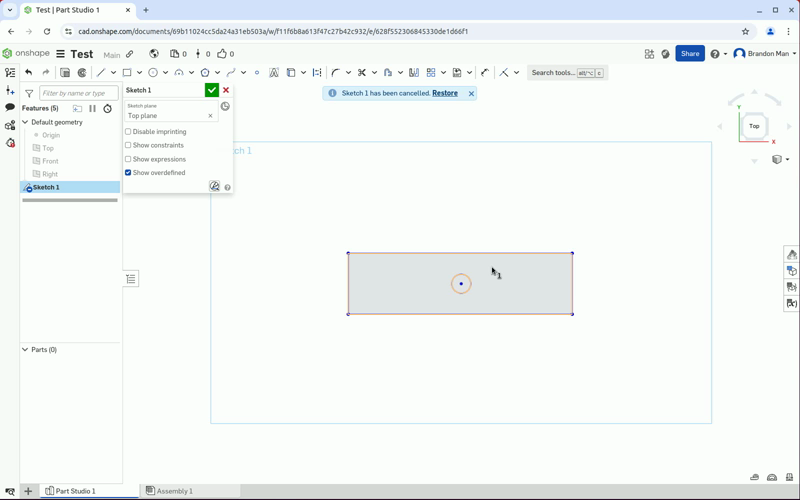
mouse_move(73, 352)
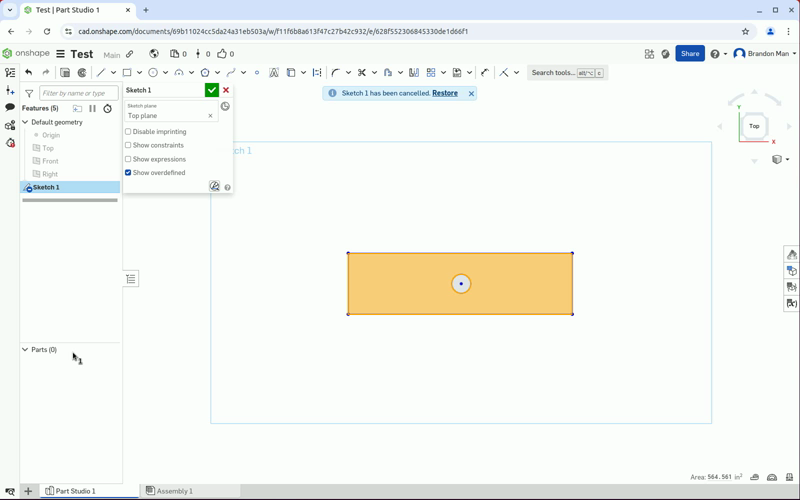
key(shift+y)
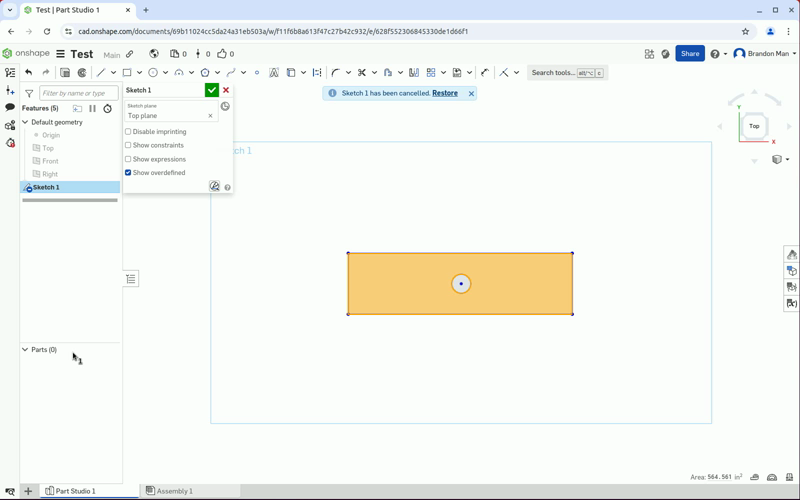
key(shift+e)
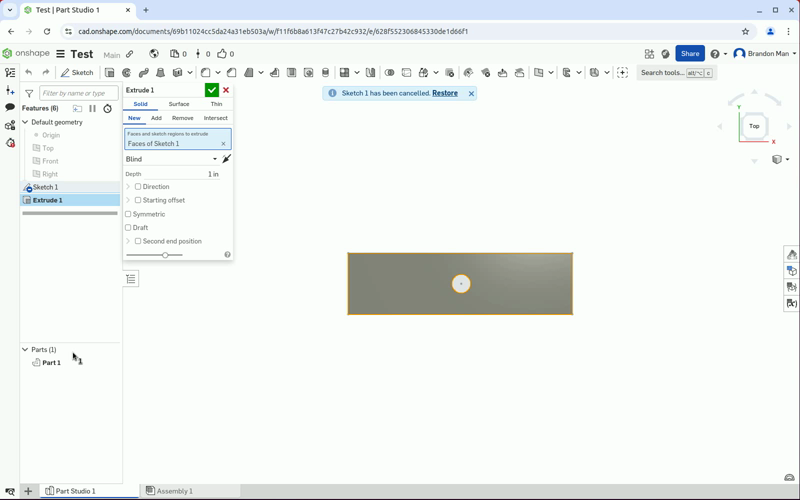
mouse_move(143, 106)
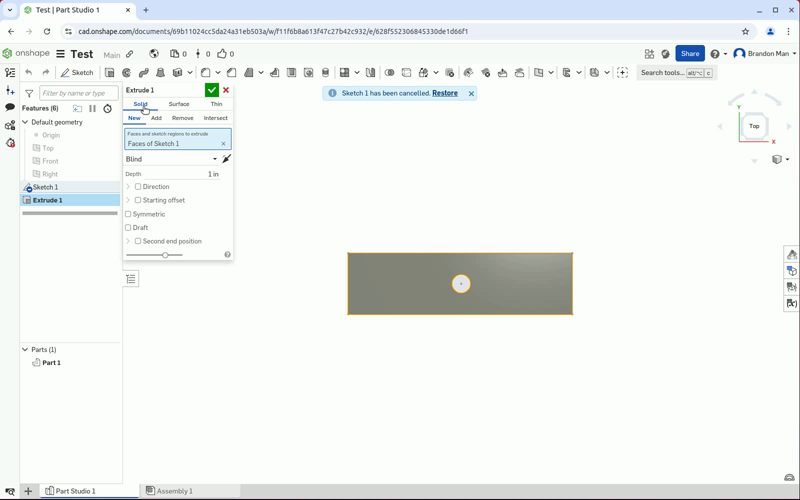
click(143, 106)
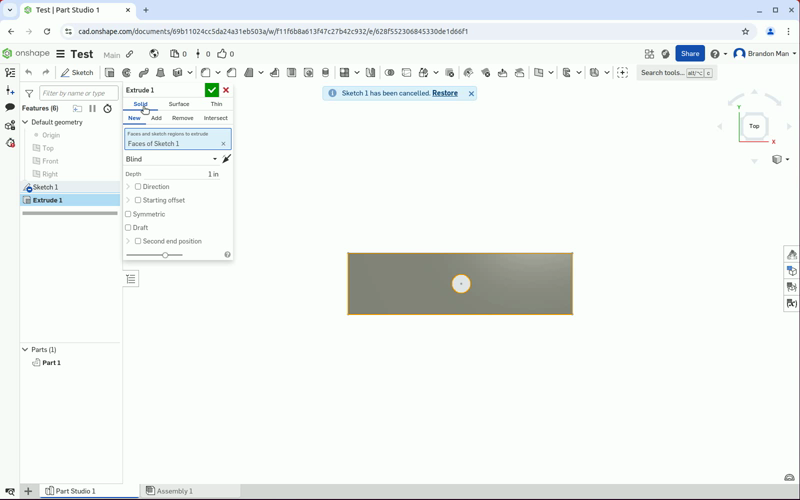
mouse_move(137, 120)
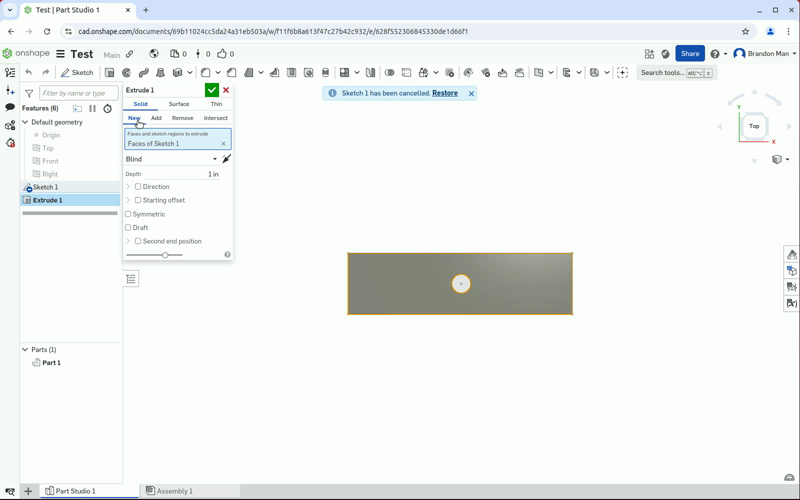
click(137, 120)
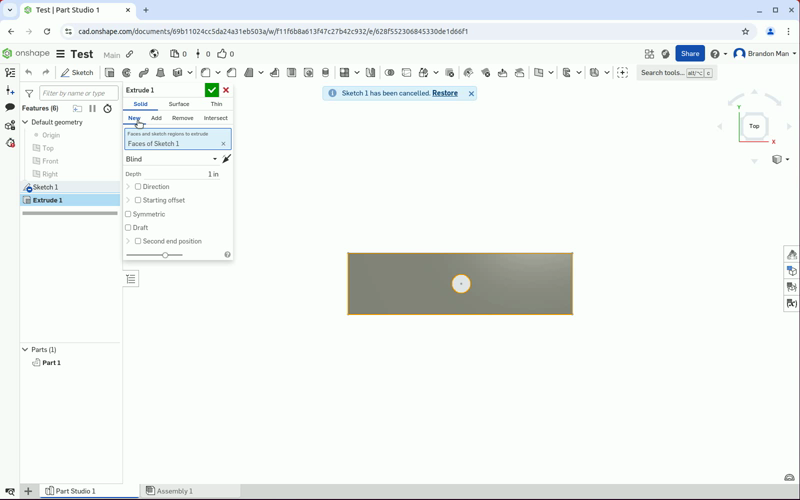
key(tab, 4)
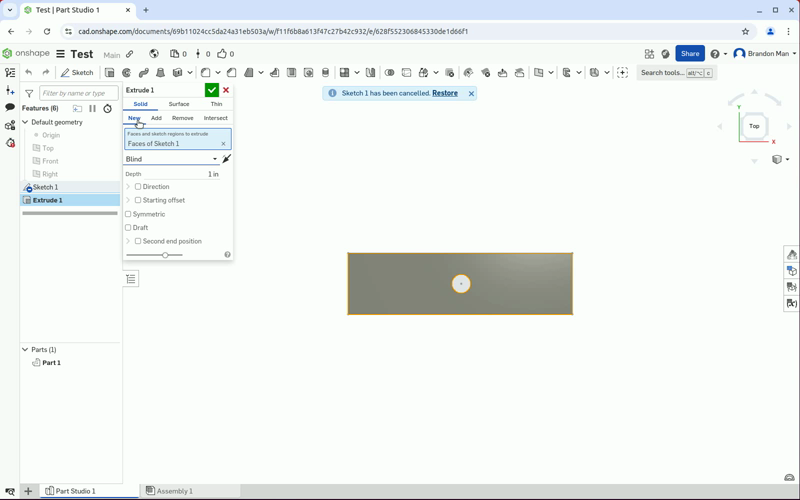
text(2.648)
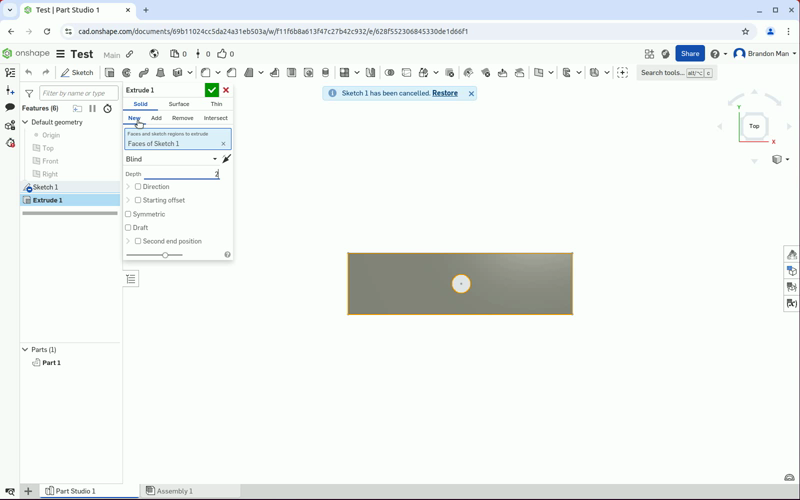
key(enter)
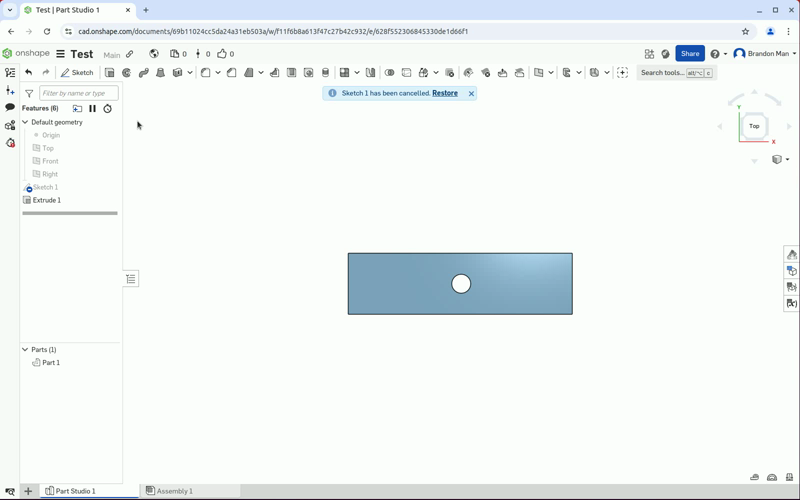
key(shift+h)
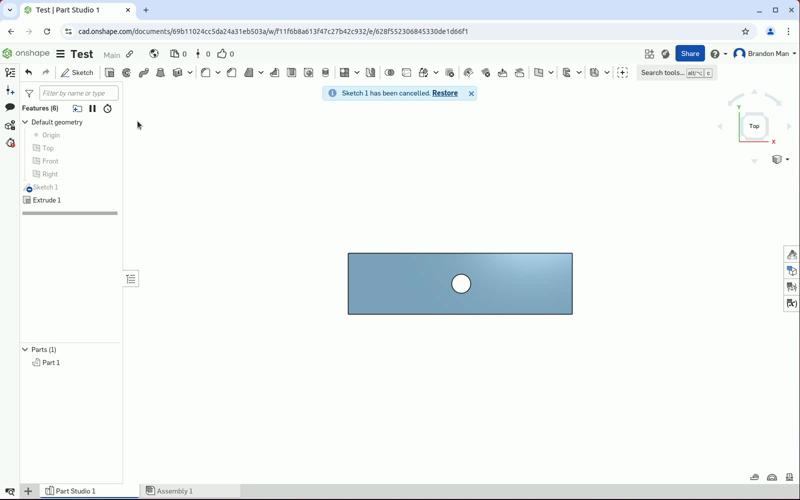
key(shift+h)
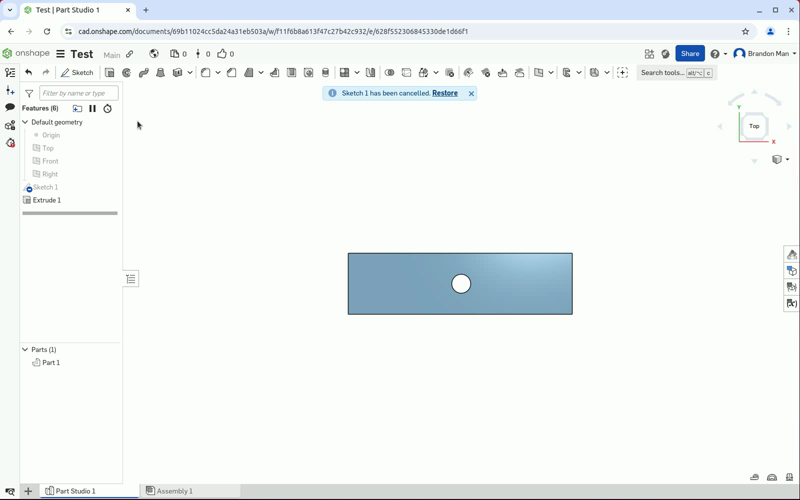
mouse_move(73, 189)
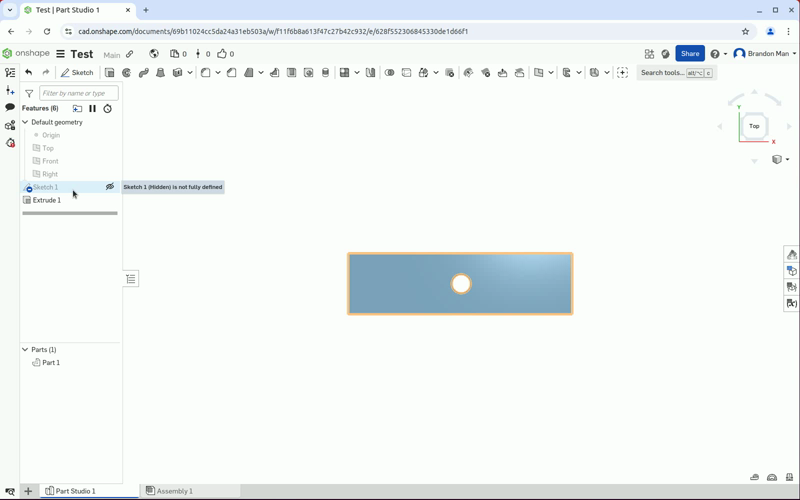
click(73, 189)
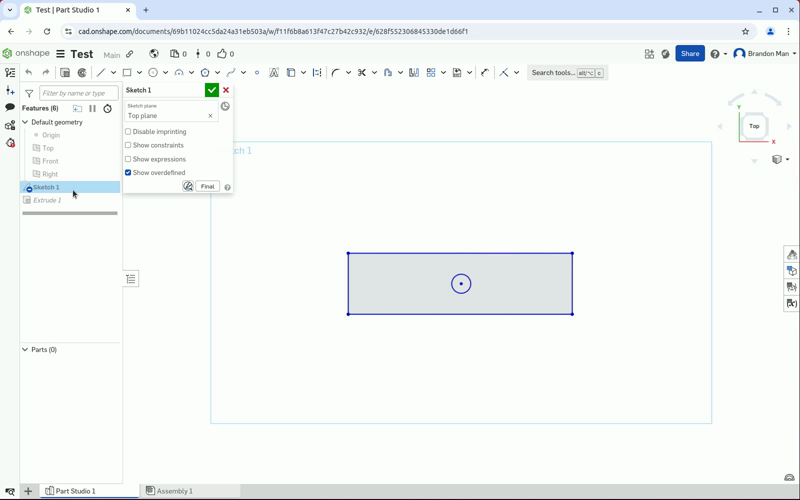
mouse_move(229, 92)
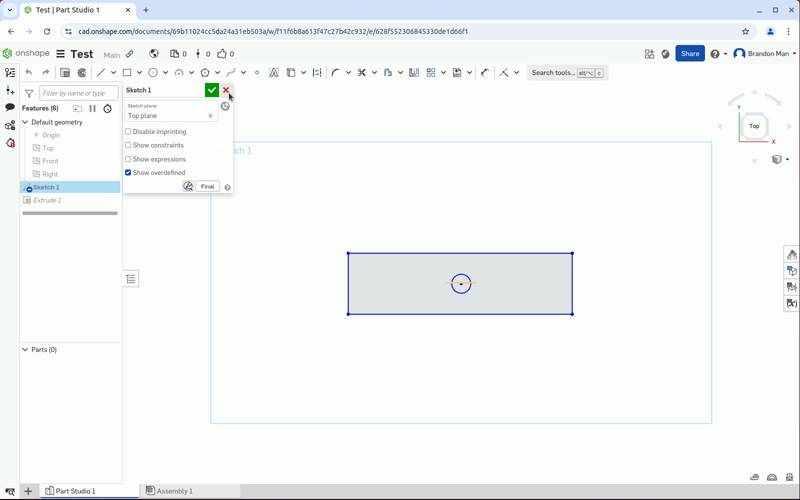
click(229, 92)
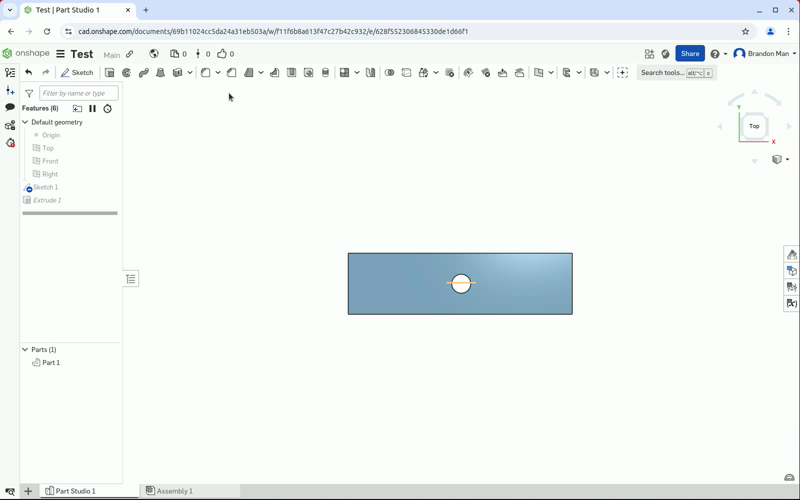
mouse_move(541, 75)
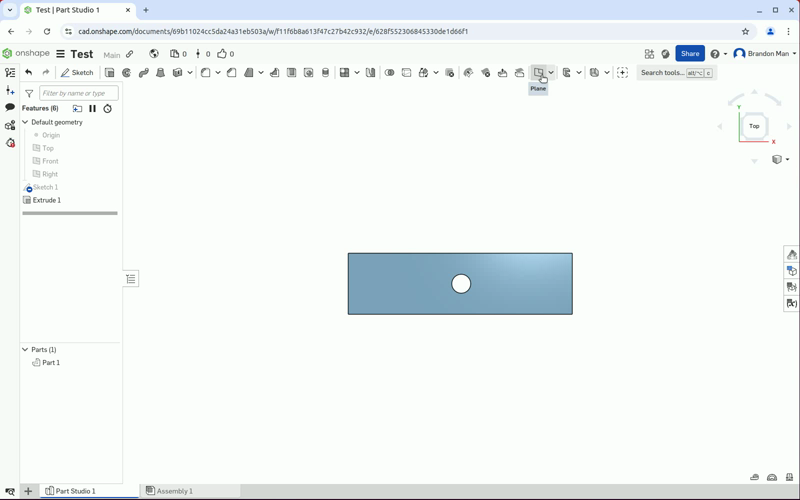
click(541, 75)
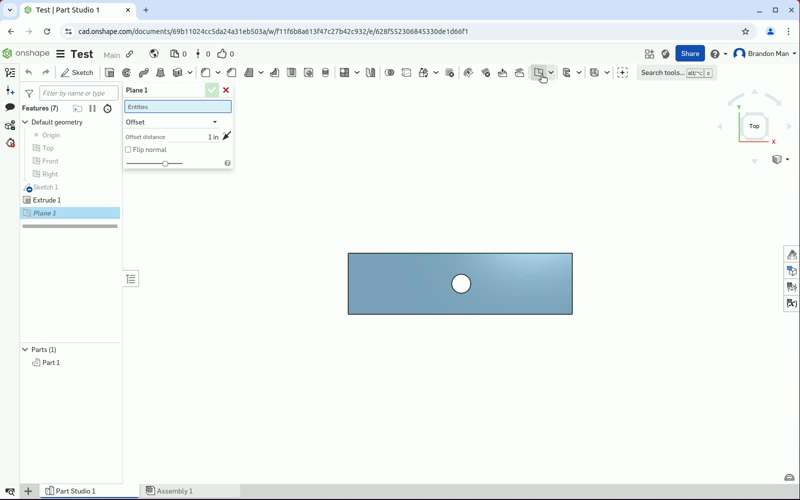
mouse_move(73, 150)
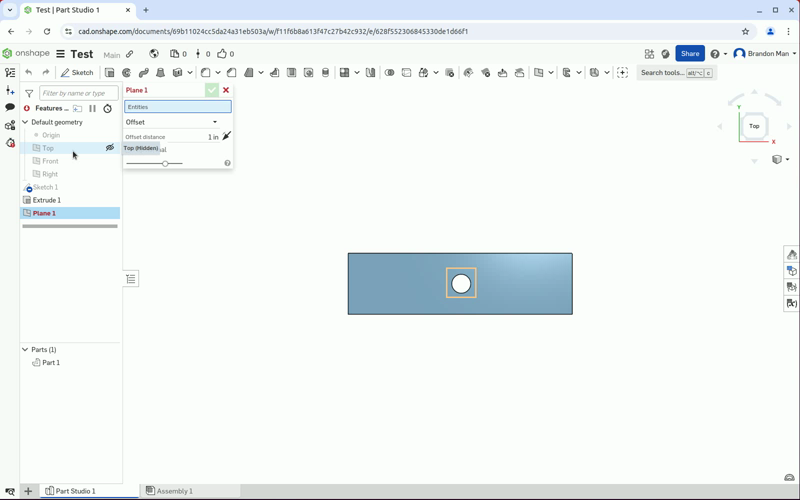
click(73, 150)
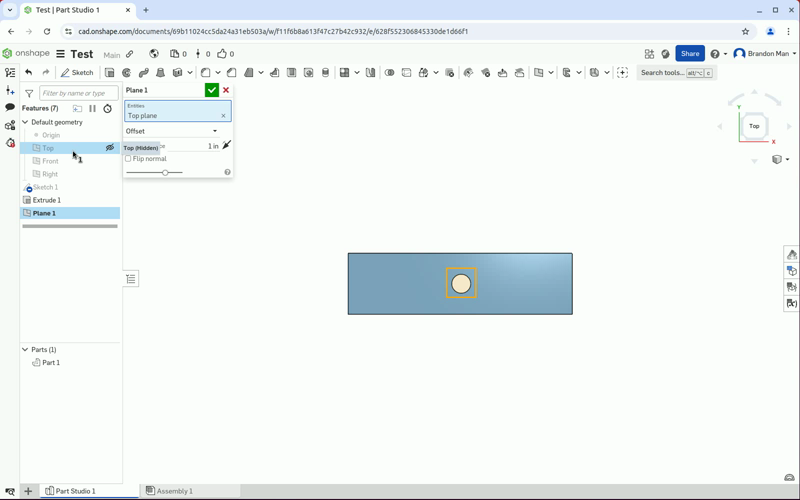
key(tab, 2)
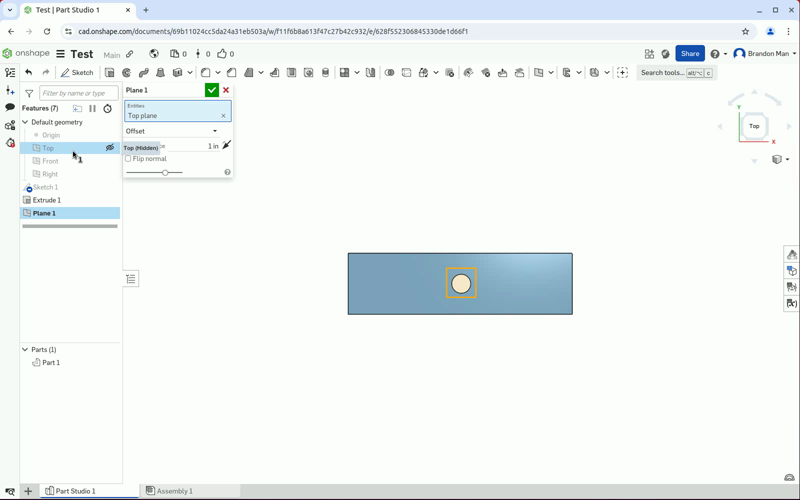
text(2.65)
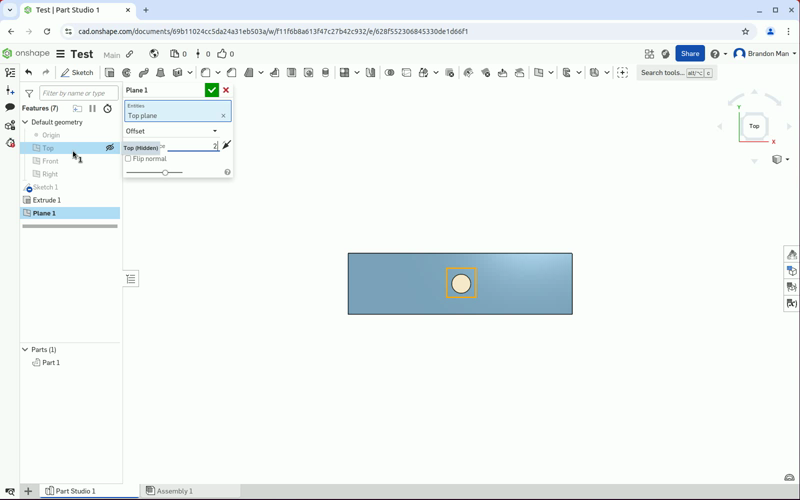
key(enter, 2)
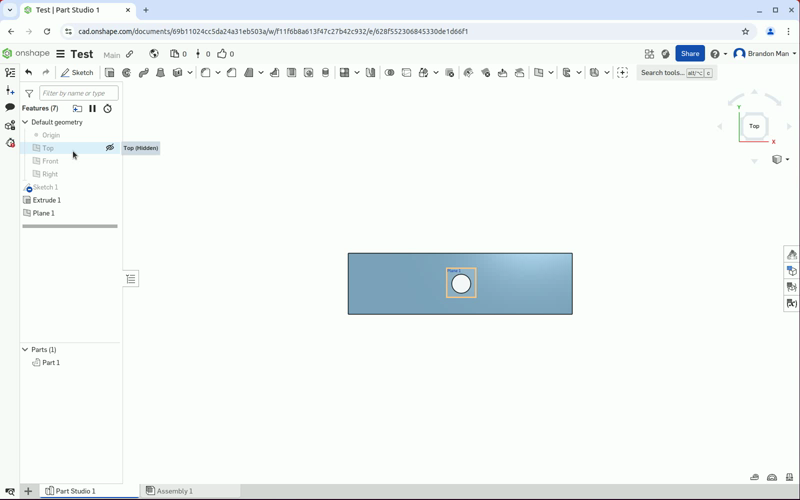
key(shift+s)
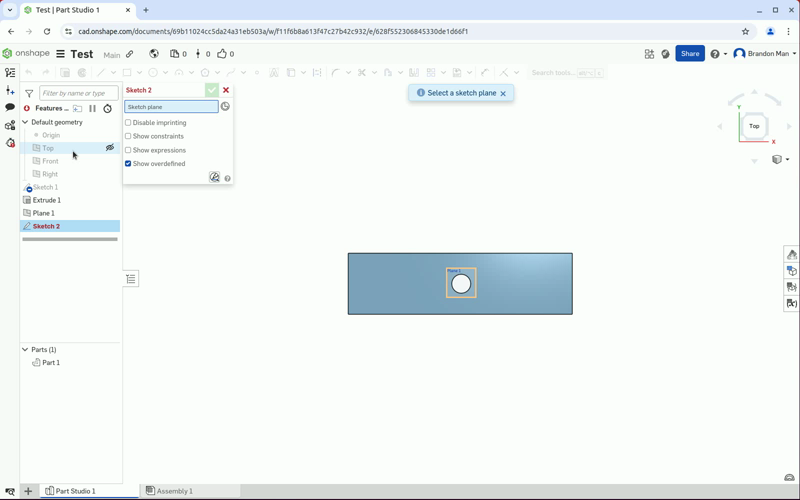
mouse_move(73, 215)
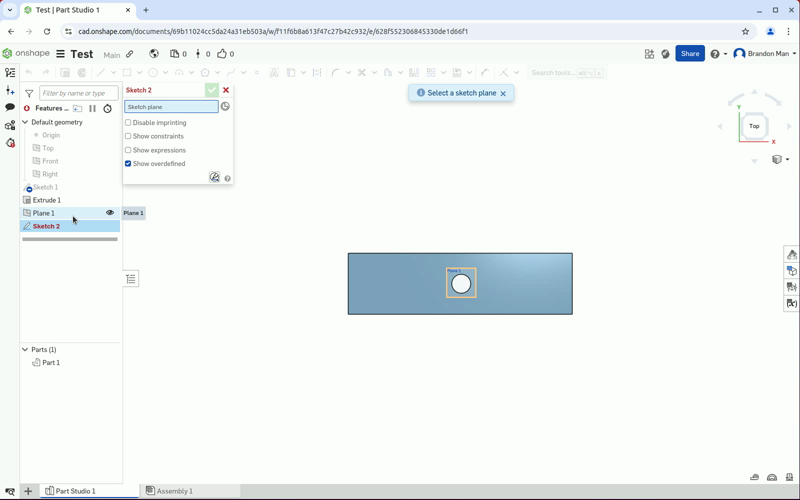
click(73, 215)
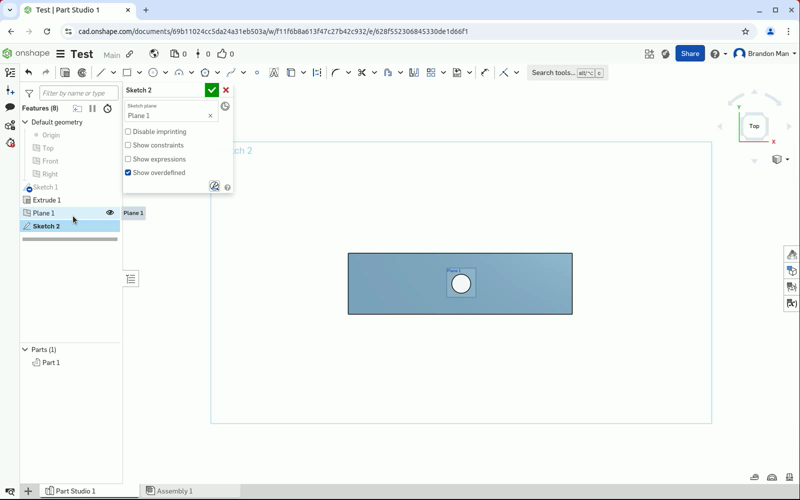
mouse_move(73, 352)
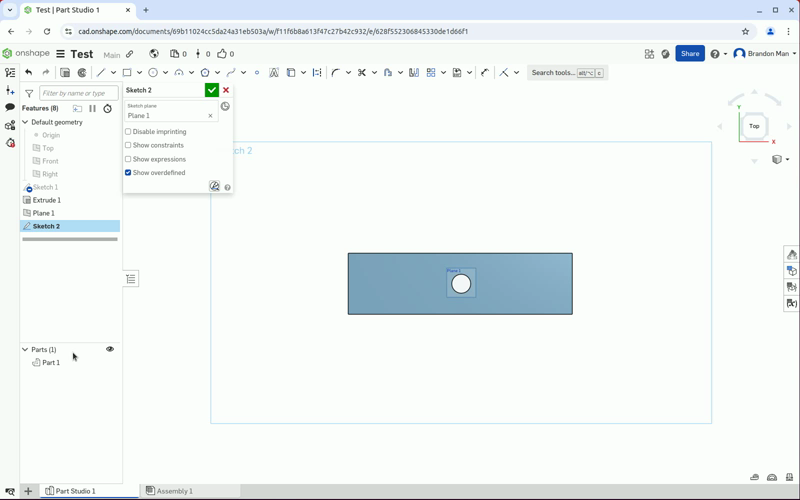
key(y)
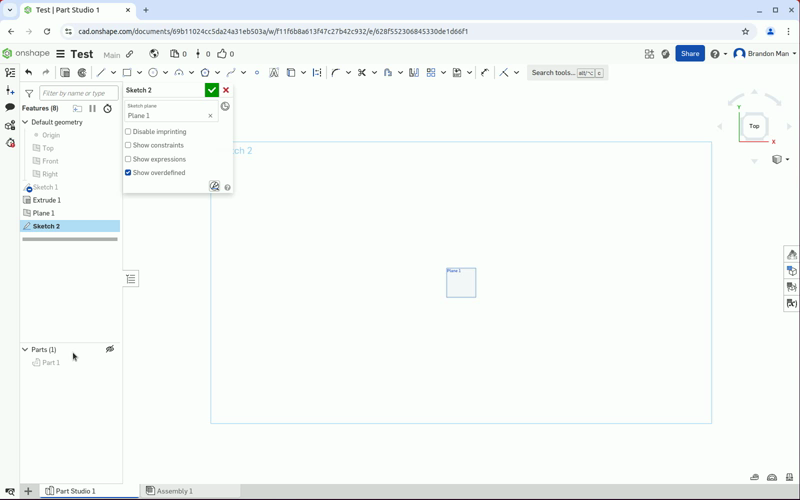
key(l)
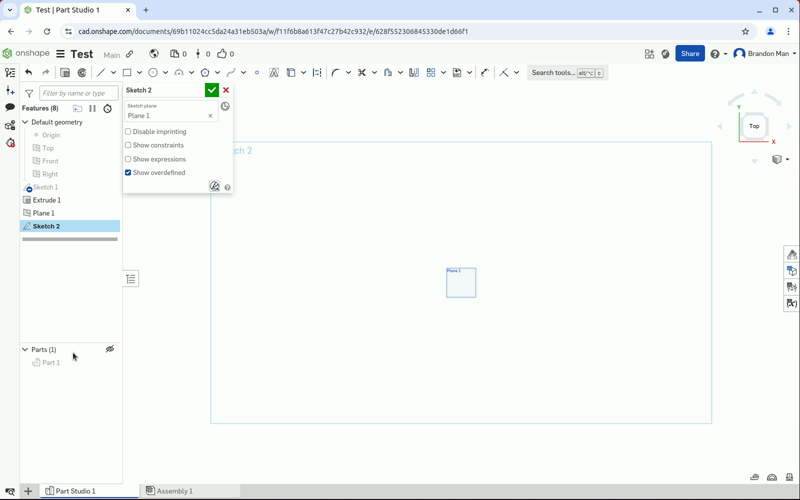
key_down(shift)
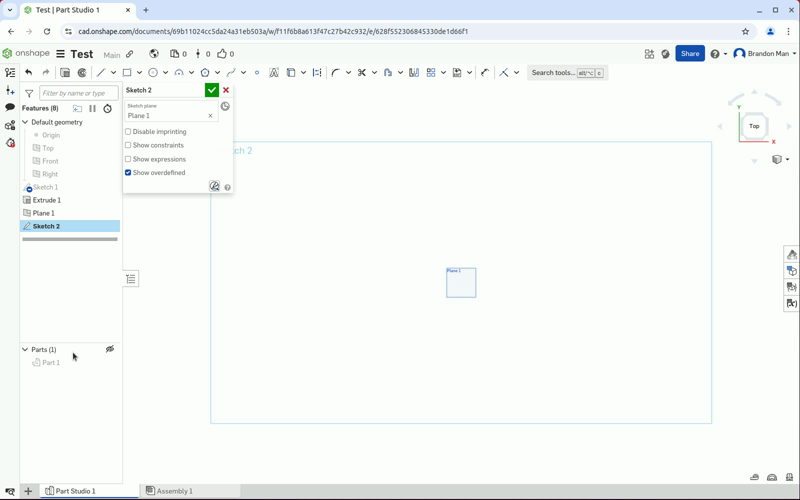
mouse_move(348, 314)
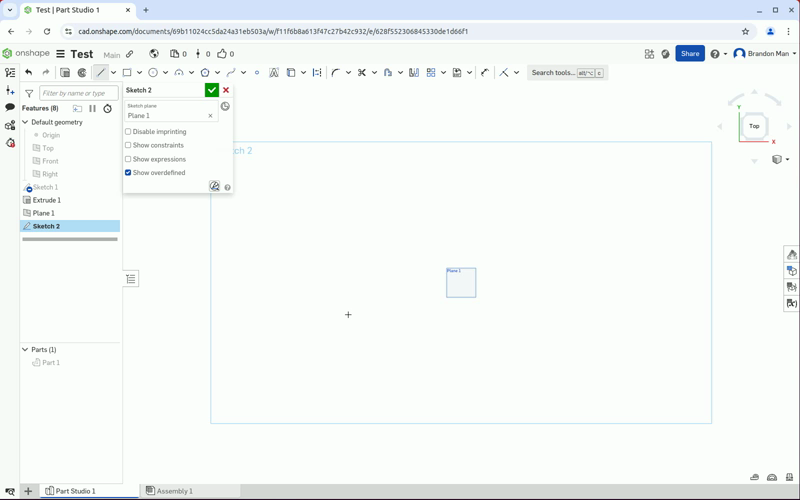
click(348, 314)
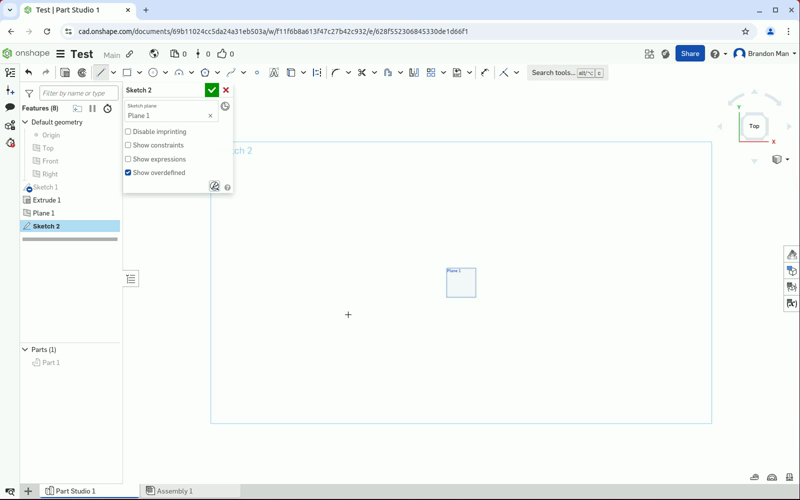
key_up(shift)
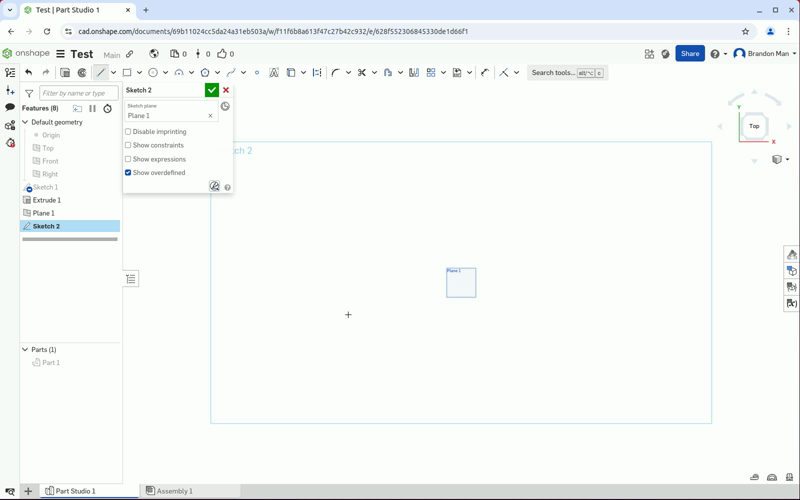
key_down(shift)
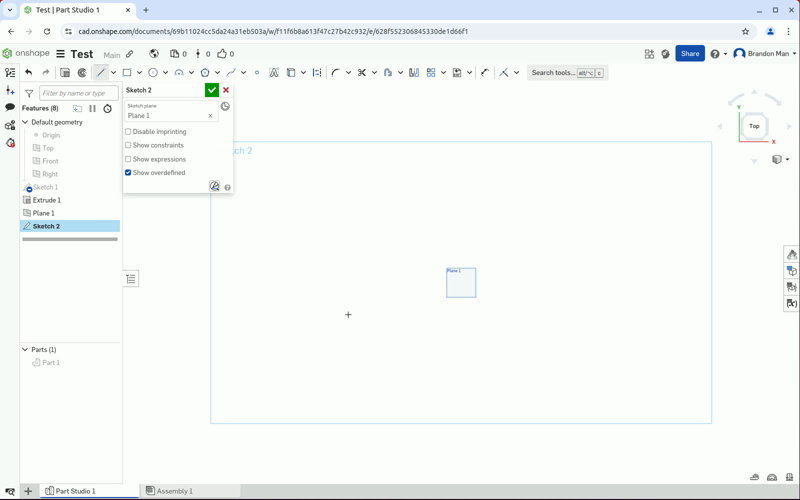
mouse_move(378, 314)
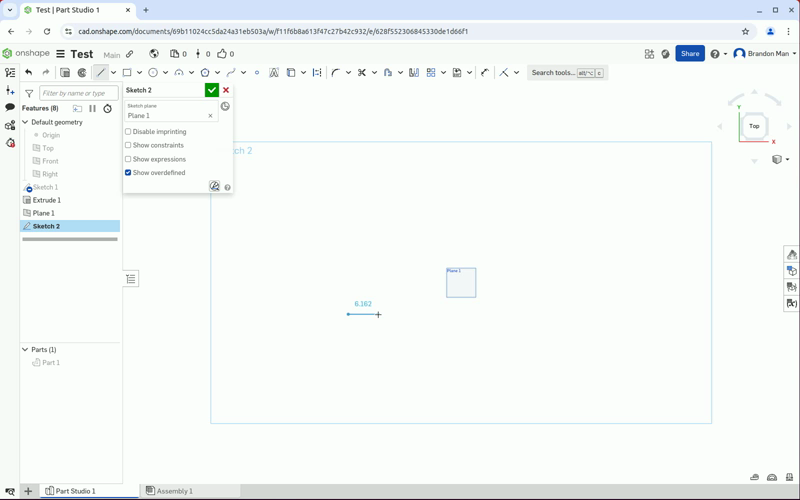
mouse_move(373, 314)
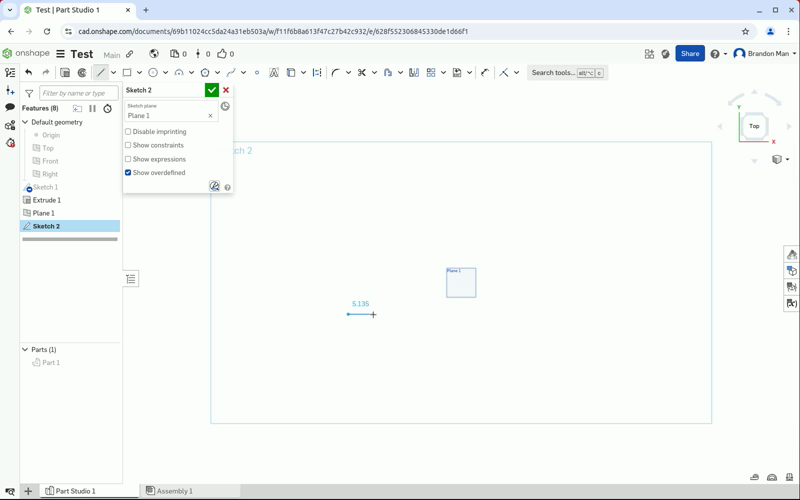
click(373, 314)
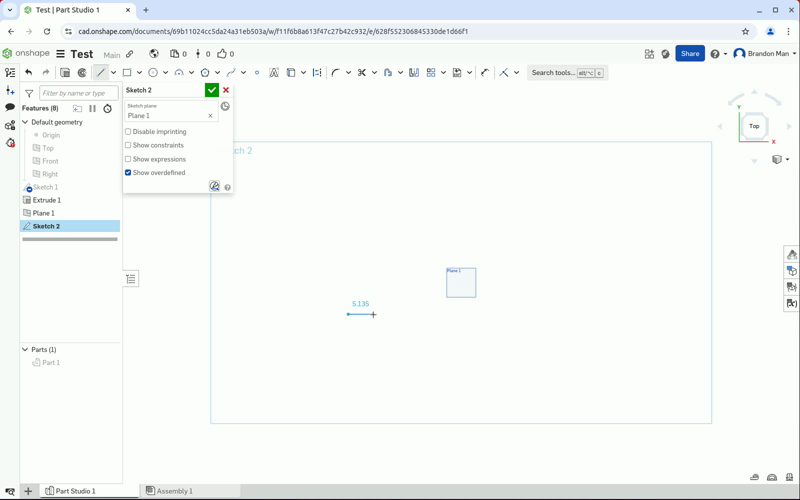
key_up(shift)
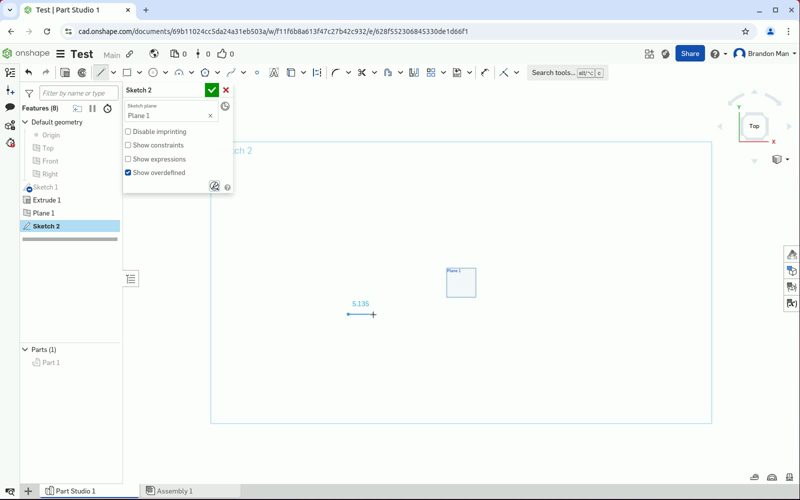
key_down(shift)
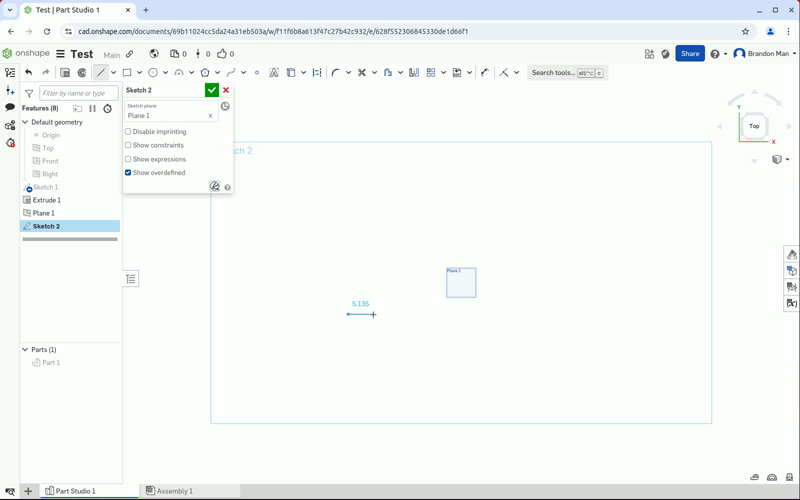
mouse_move(373, 252)
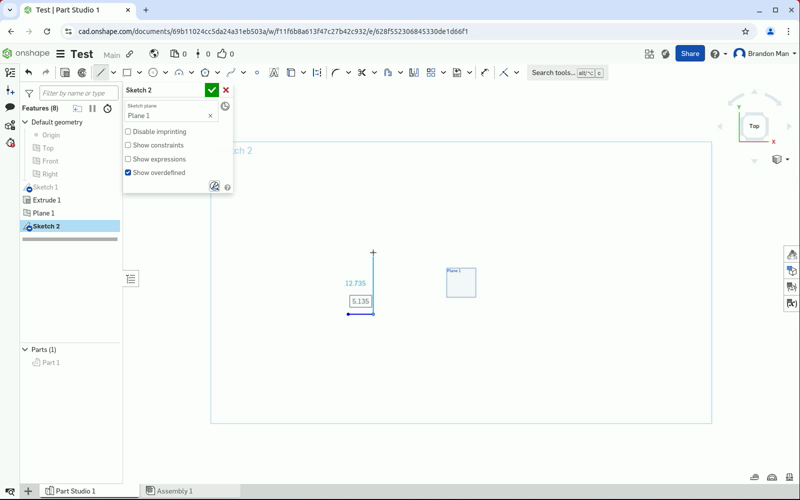
click(373, 252)
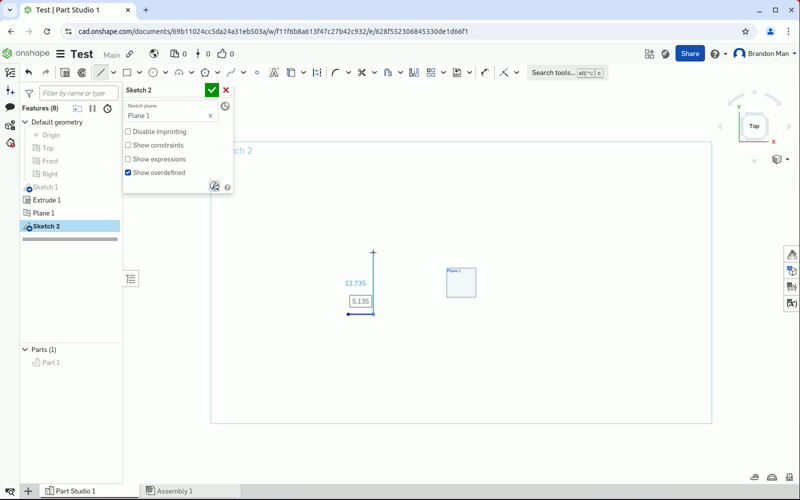
key_up(shift)
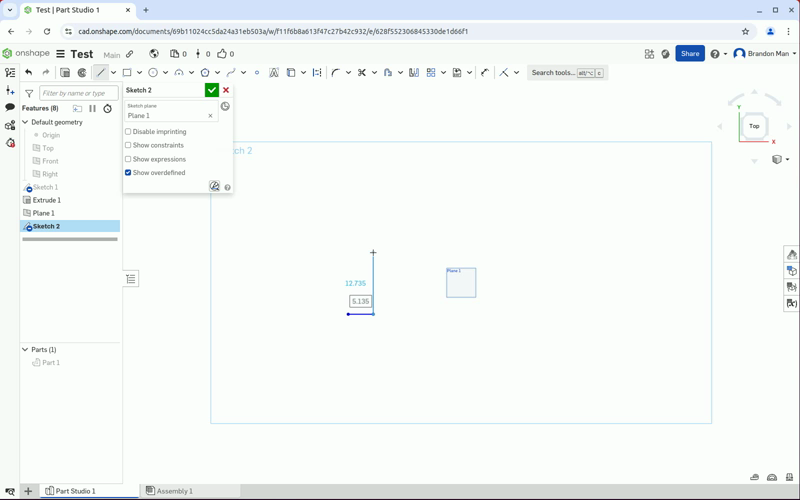
key_down(shift)
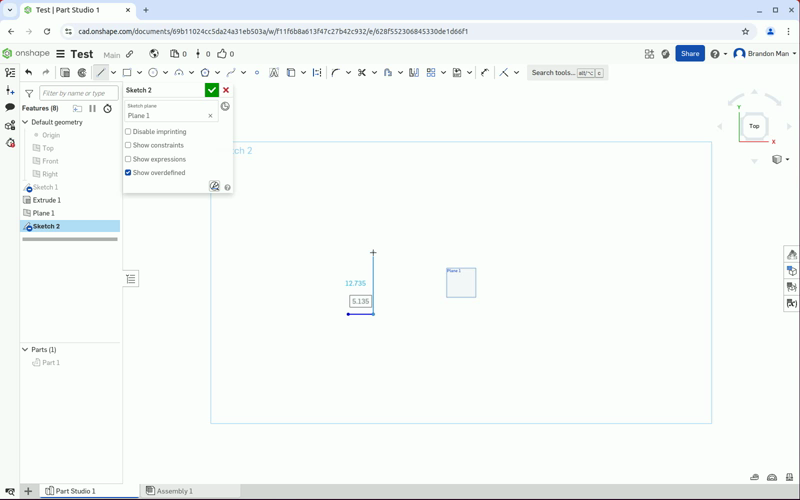
mouse_move(403, 252)
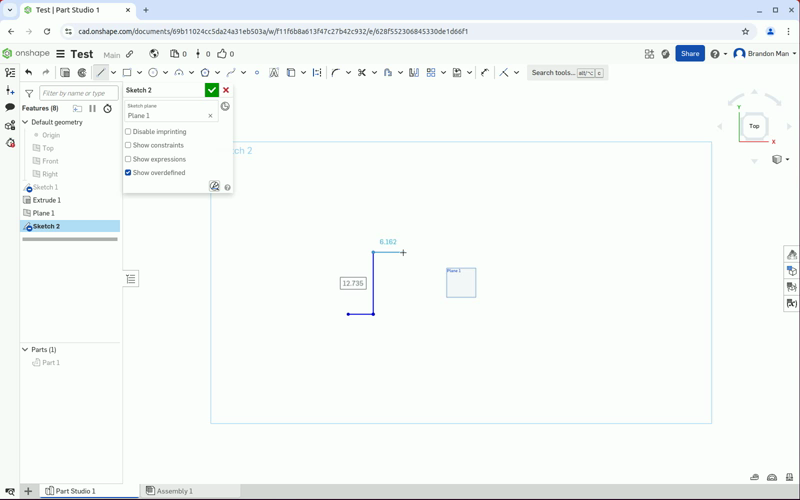
mouse_move(348, 252)
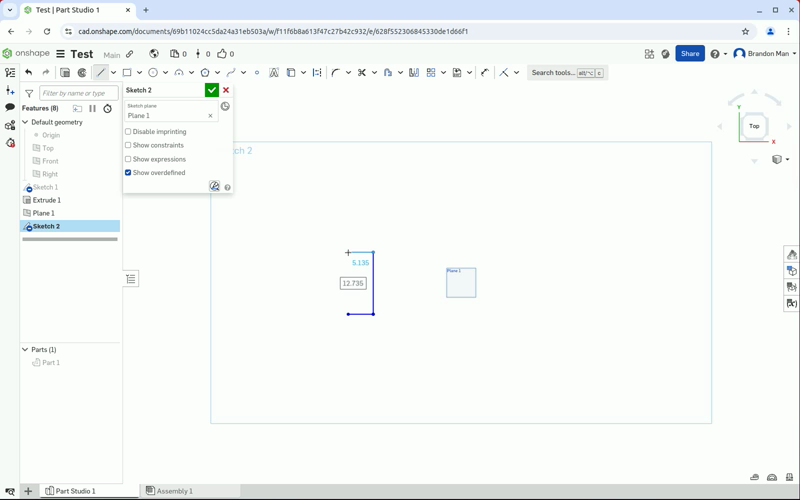
click(348, 252)
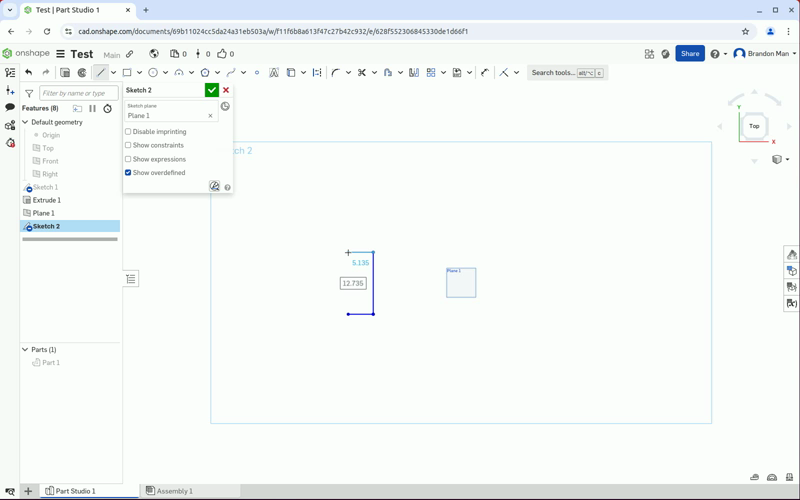
key_up(shift)
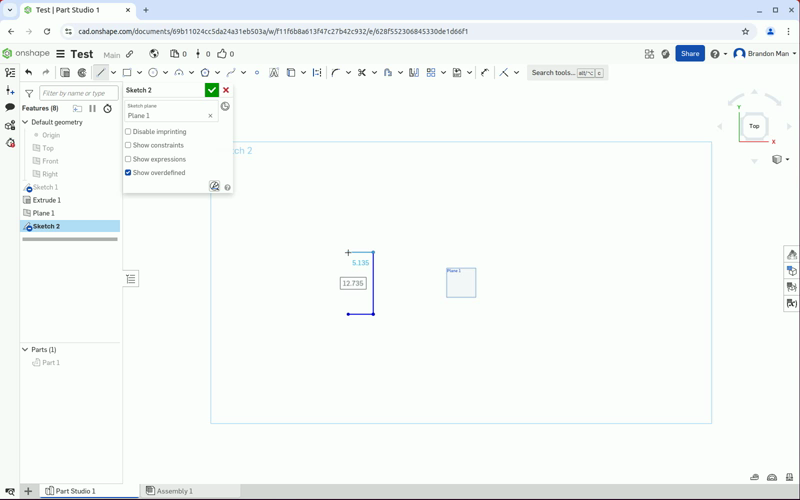
key_down(shift)
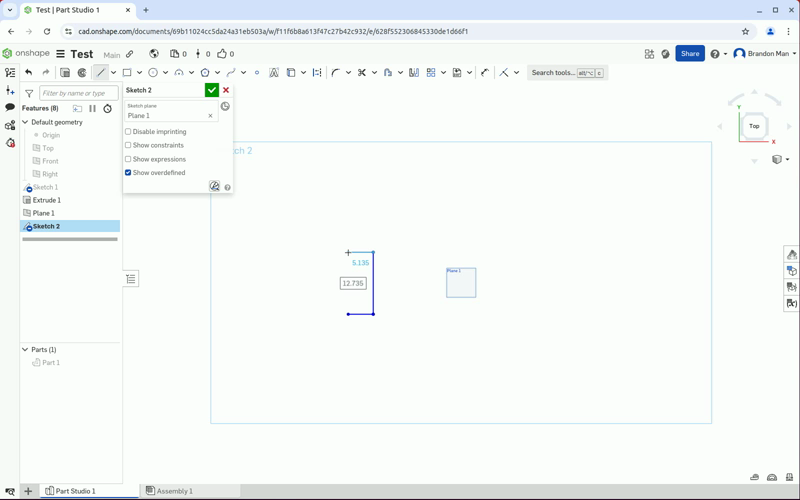
mouse_move(348, 314)
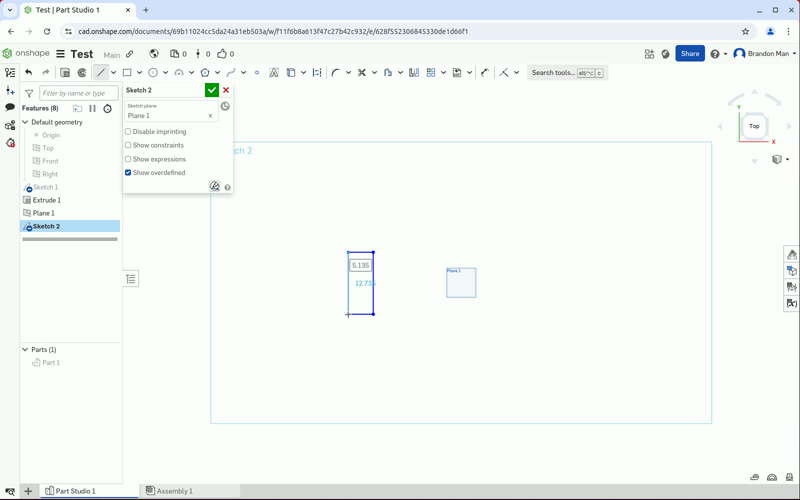
key_up(shift)
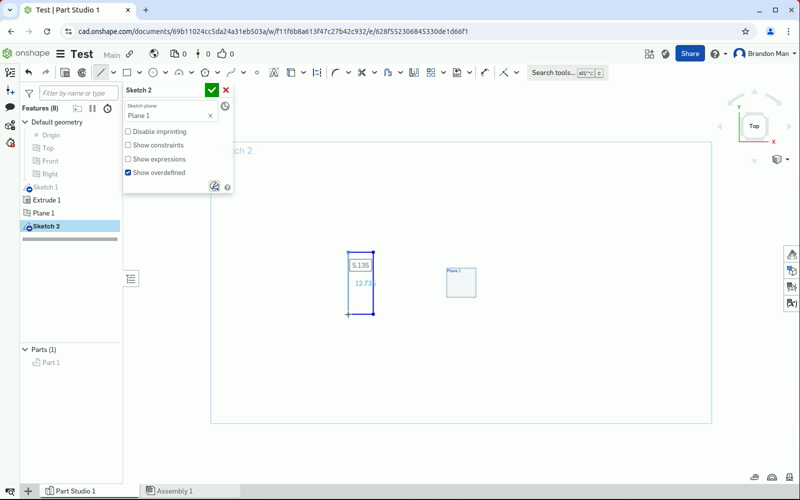
click(348, 314)
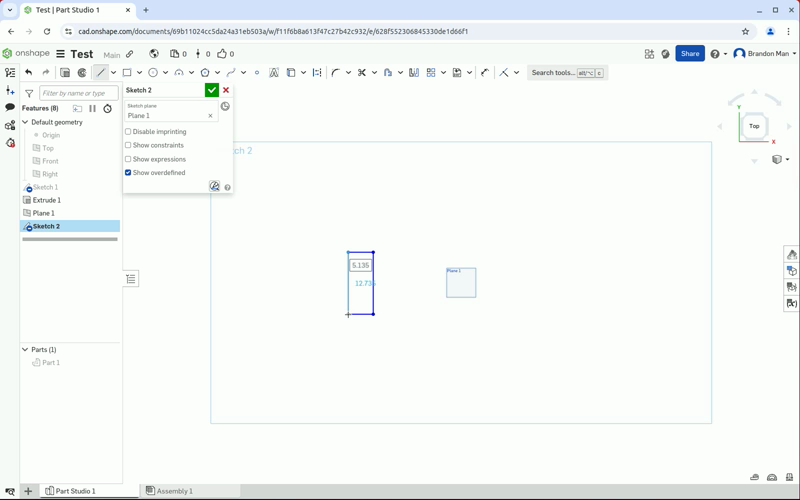
key(esc)
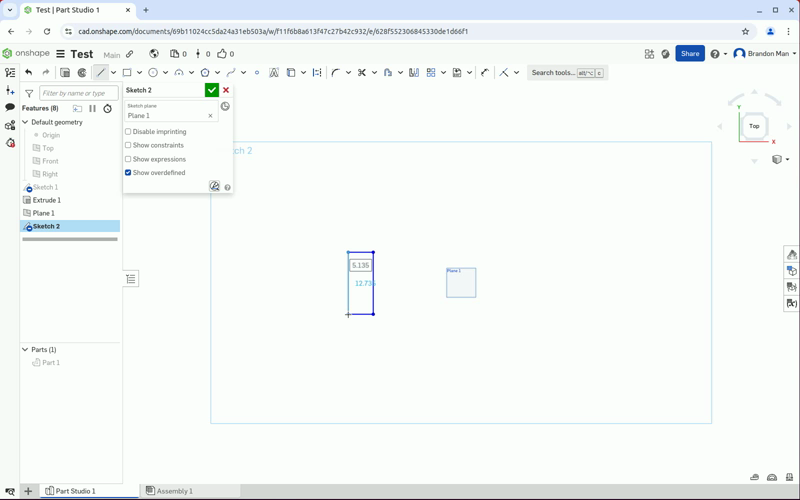
mouse_move(362, 257)
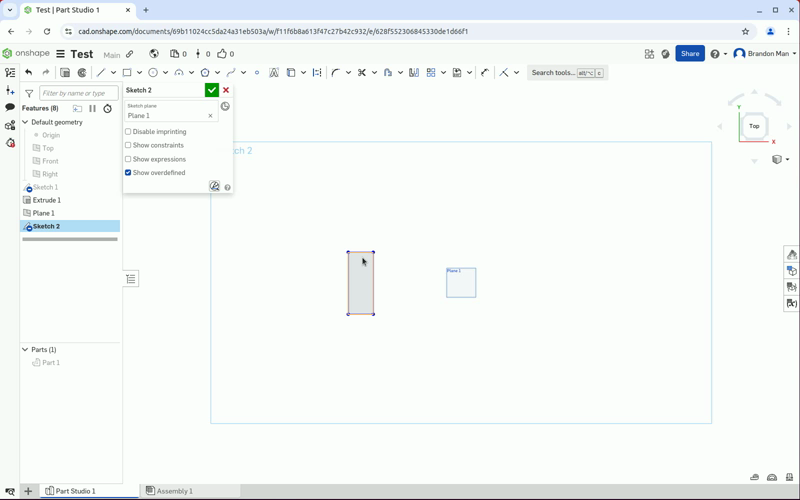
scroll(6)
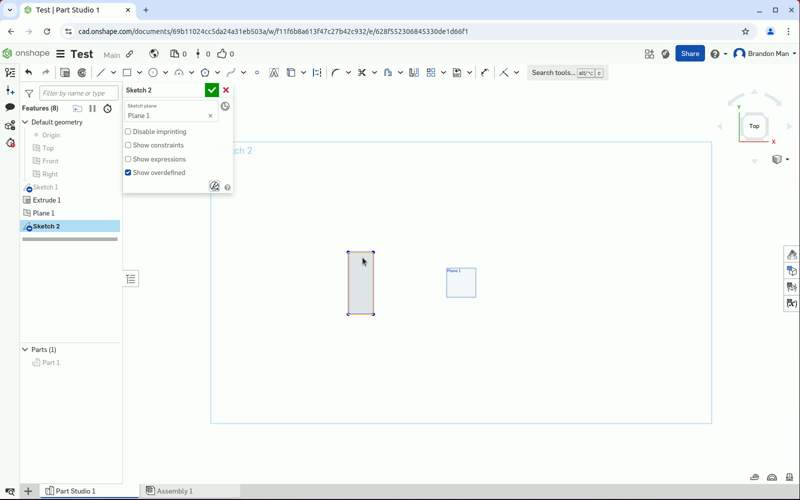
scroll(6)
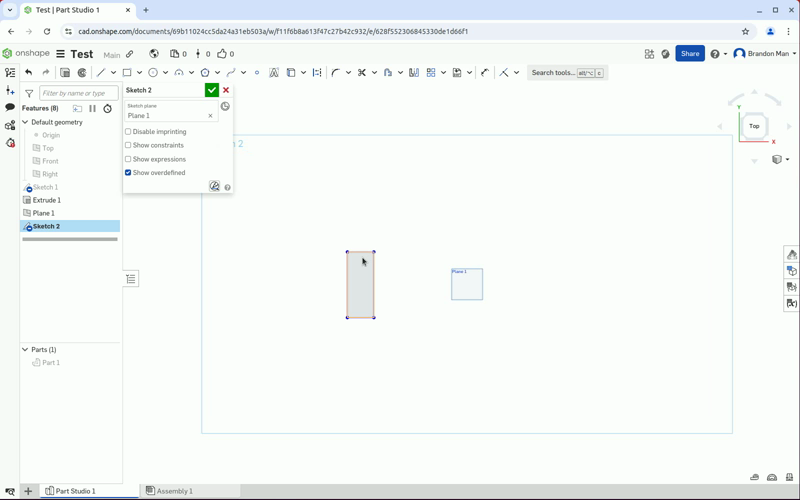
scroll(6)
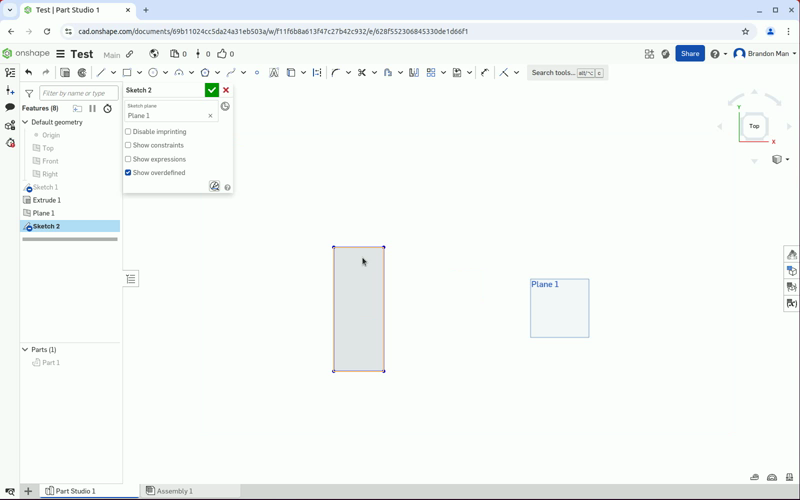
scroll(6)
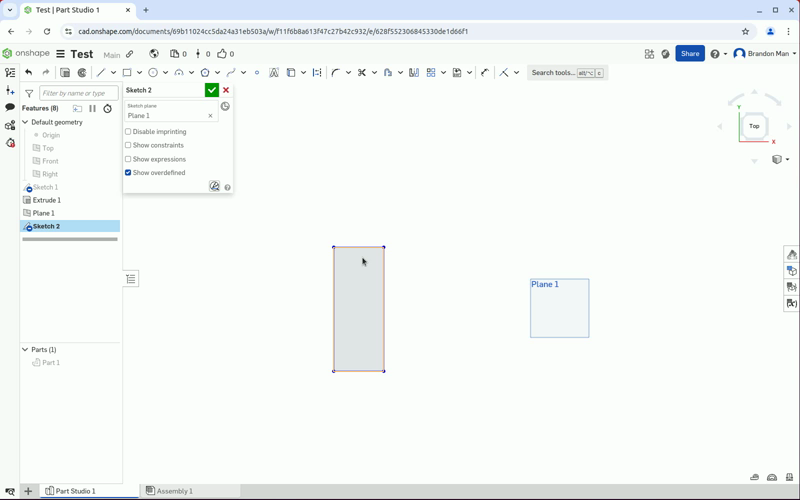
scroll(6)
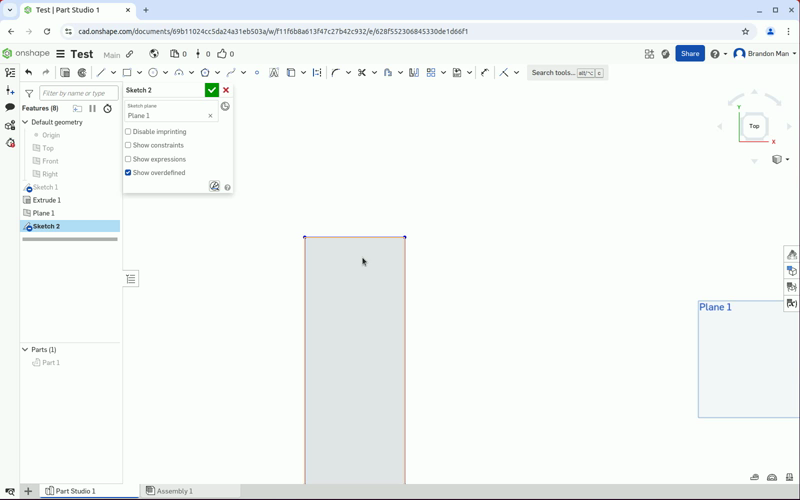
scroll(6)
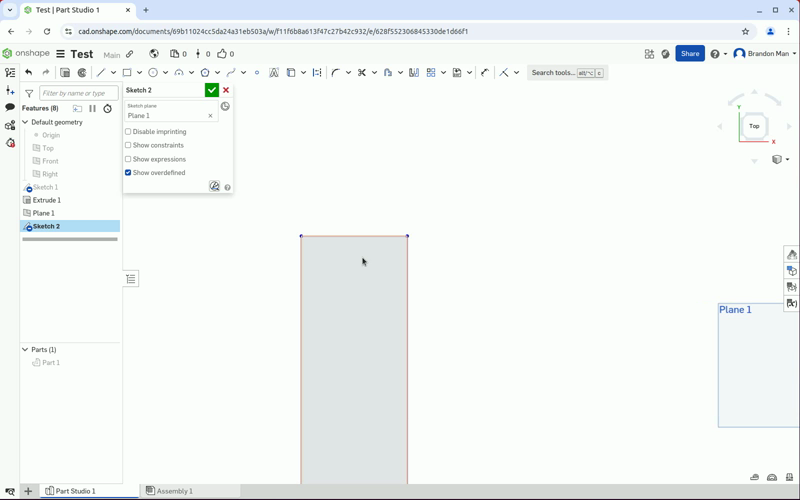
scroll(6)
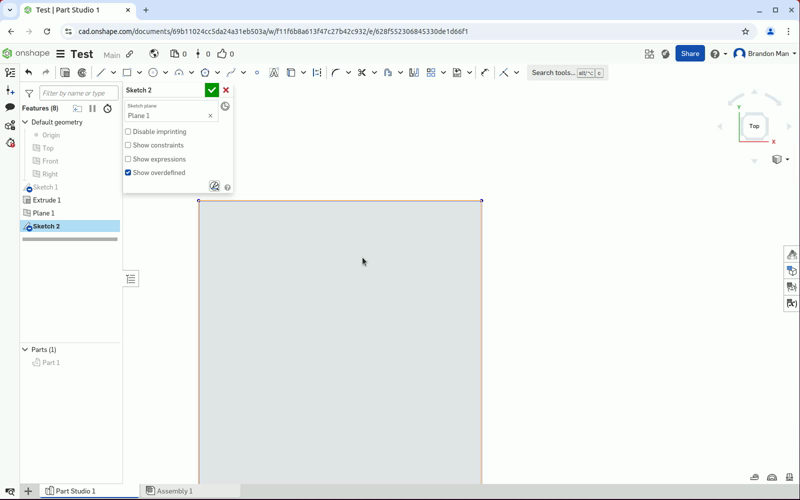
click(362, 257)
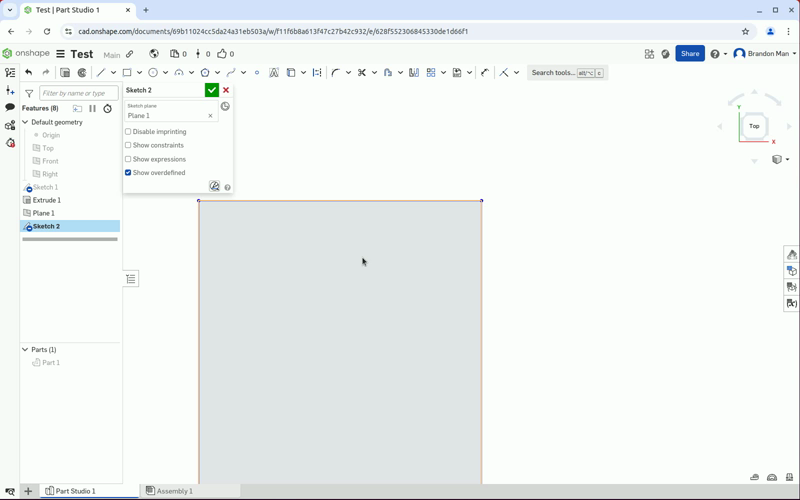
scroll(-6)
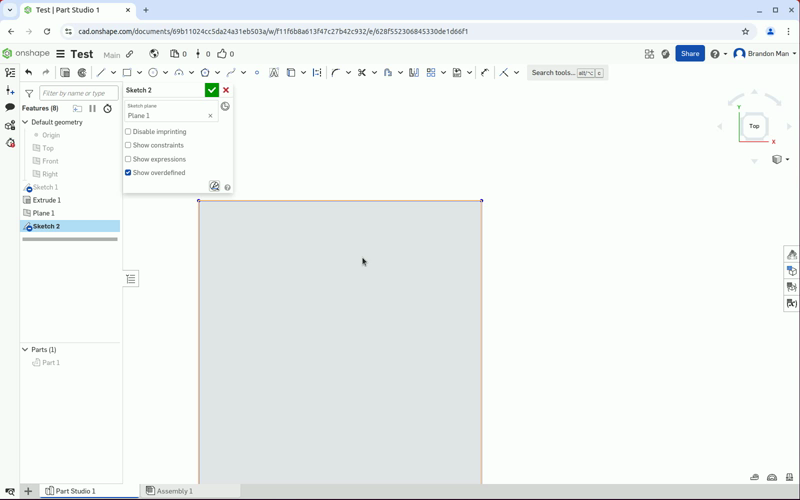
scroll(-6)
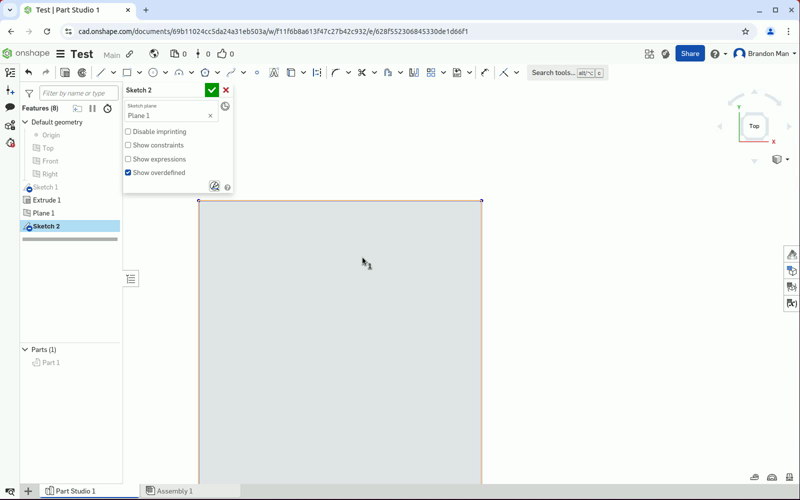
scroll(-6)
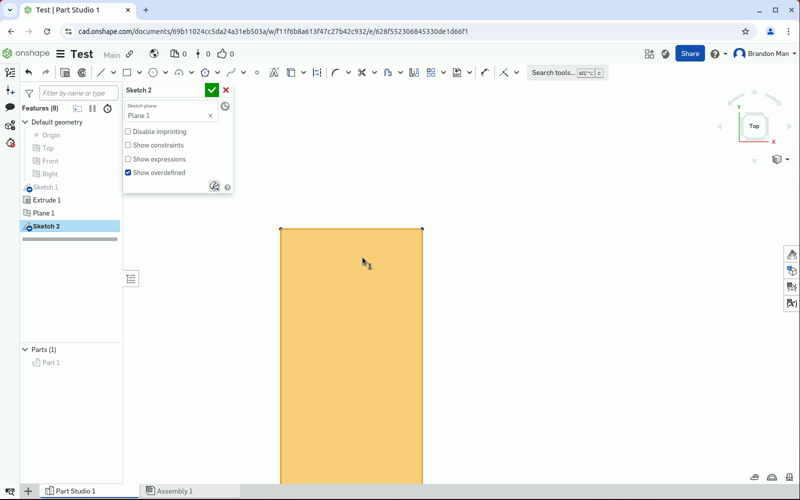
scroll(-6)
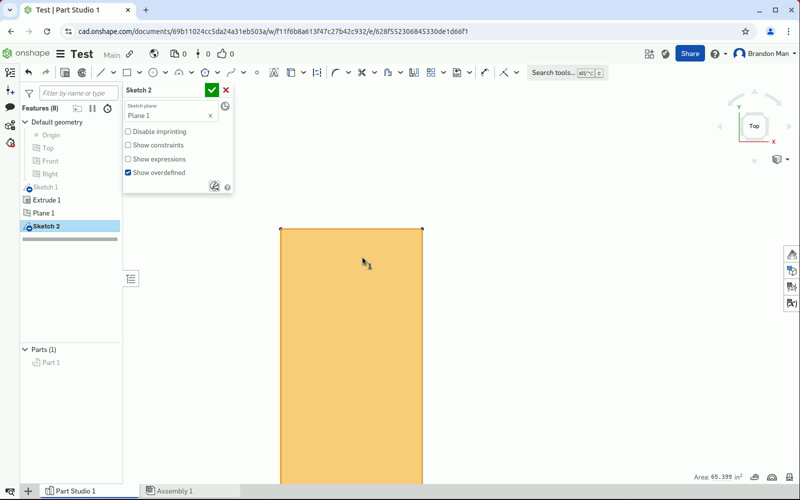
scroll(-6)
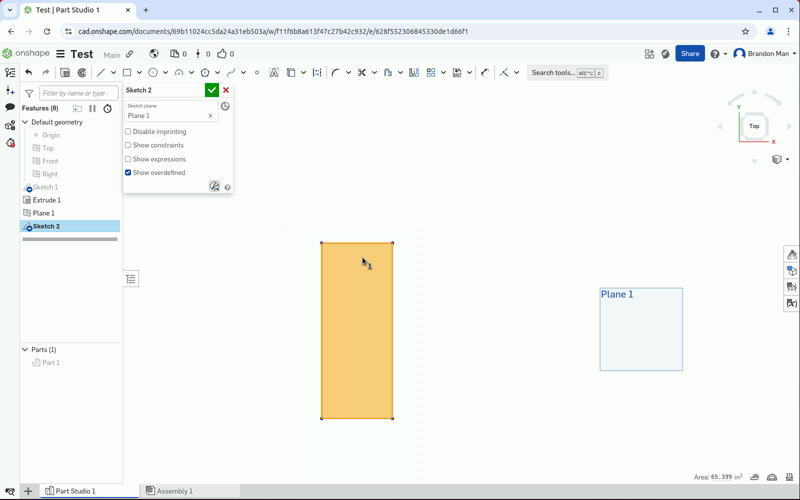
scroll(-6)
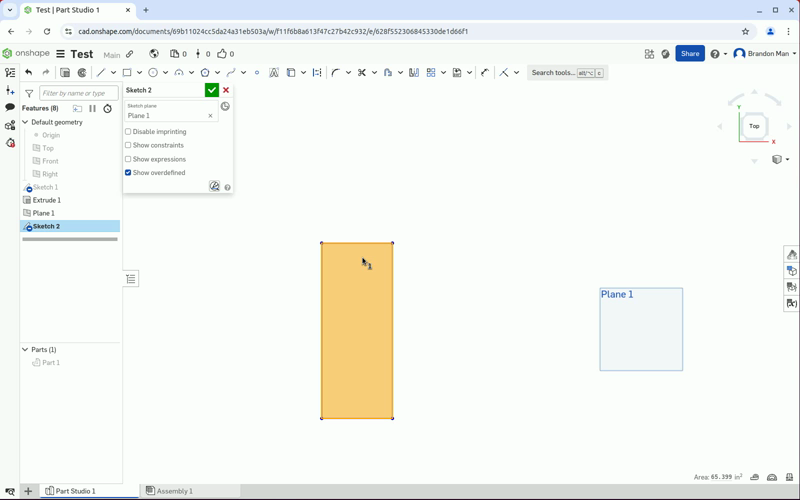
scroll(-6)
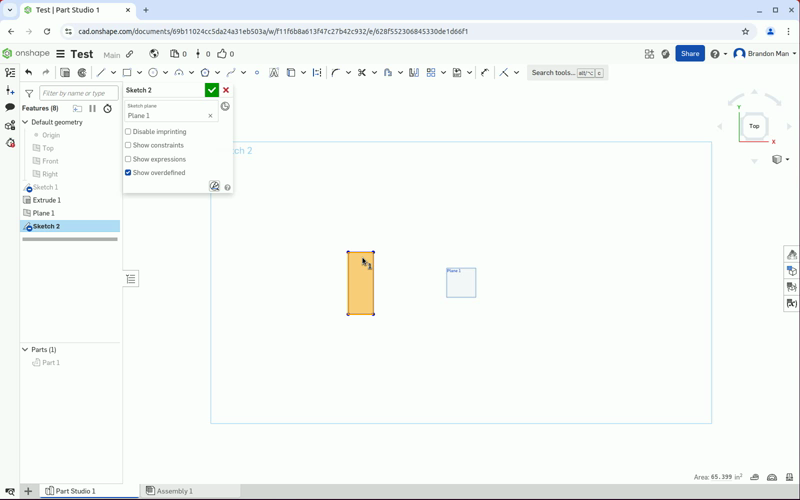
mouse_move(73, 352)
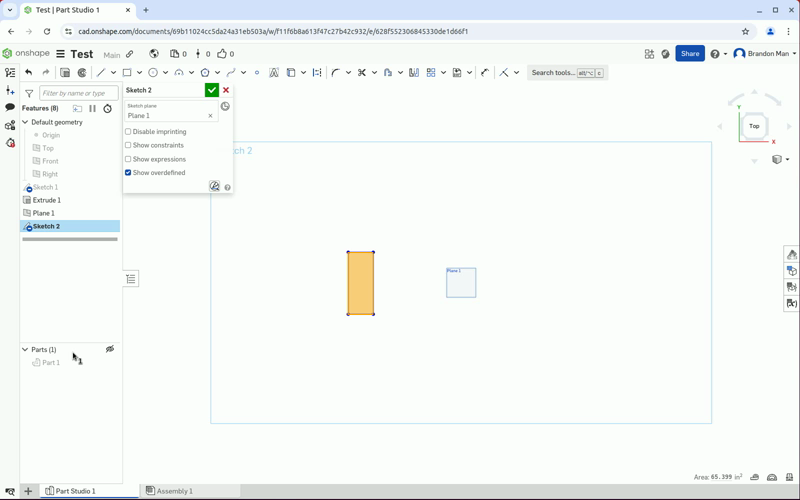
key(shift+y)
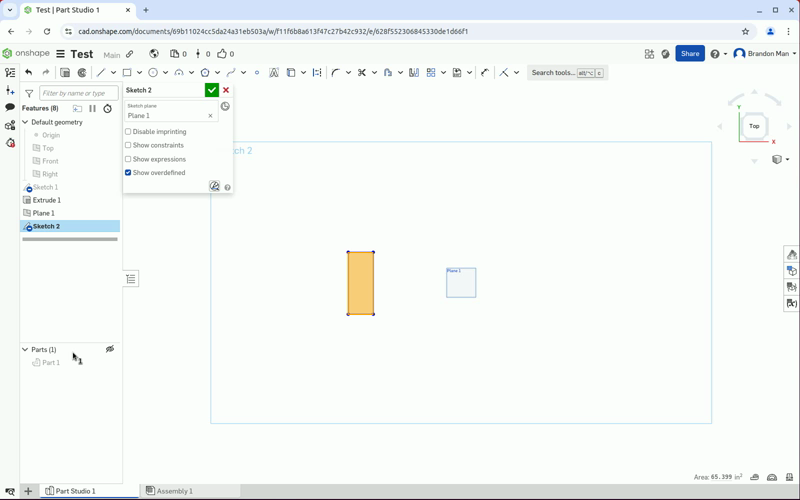
key(shift+e)
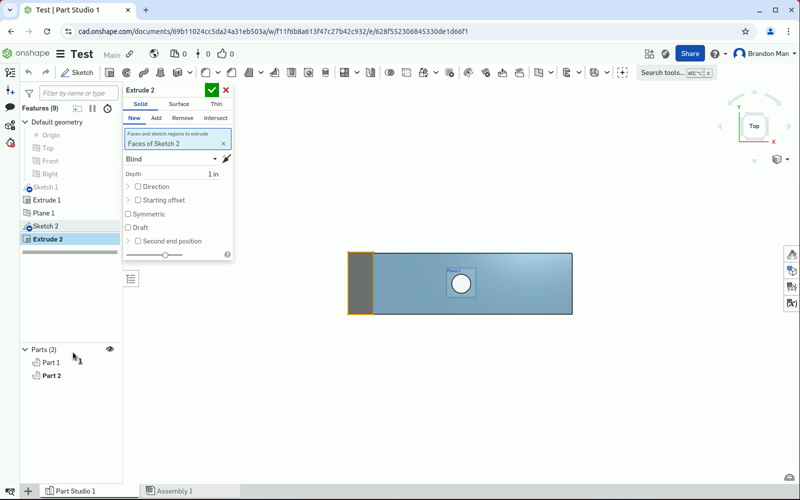
mouse_move(143, 106)
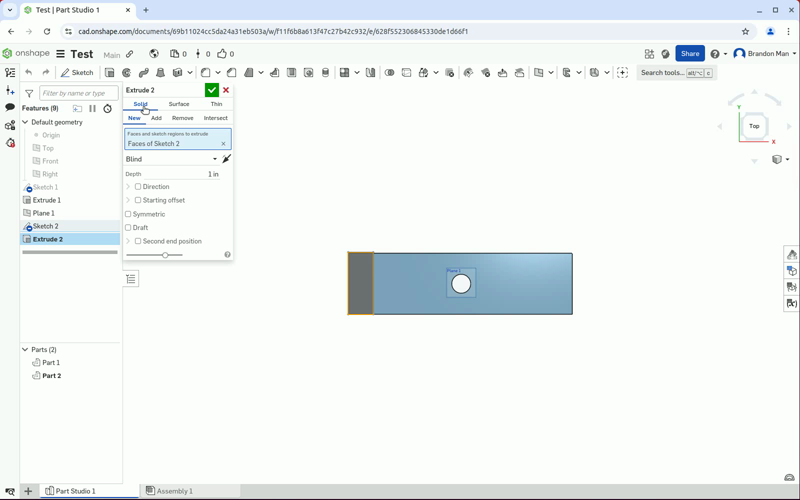
click(143, 106)
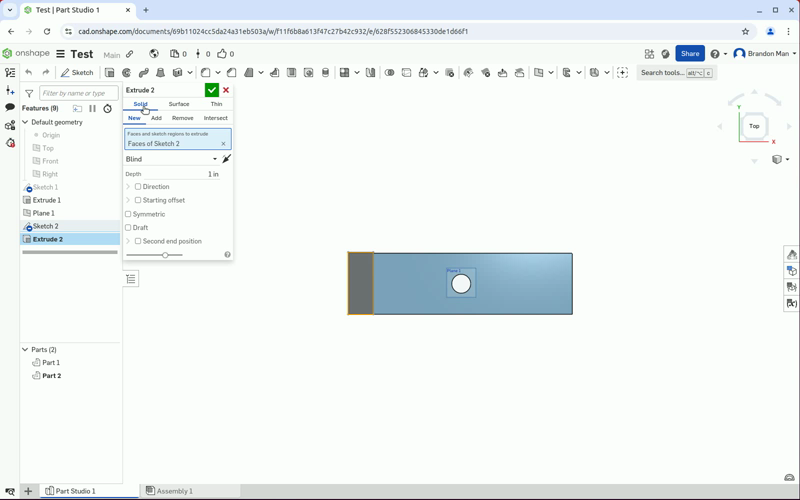
mouse_move(137, 120)
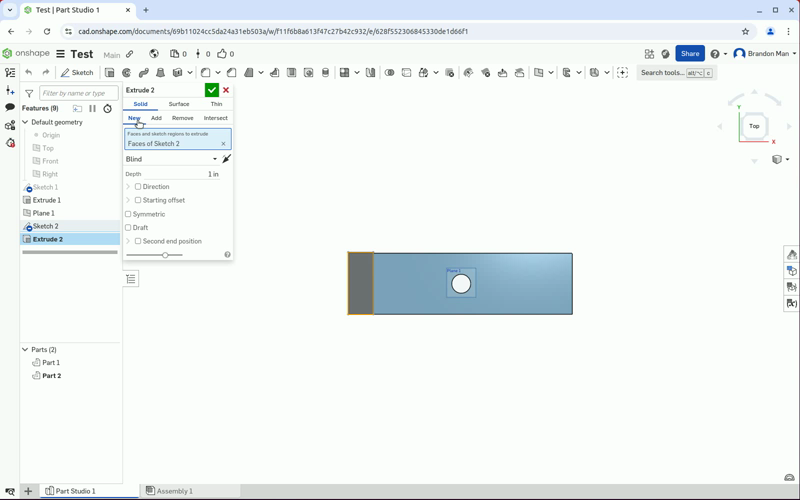
click(137, 120)
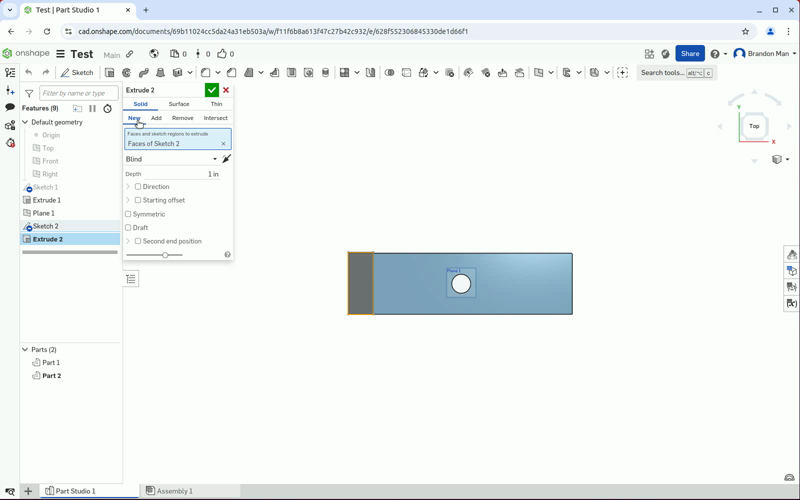
key(tab, 4)
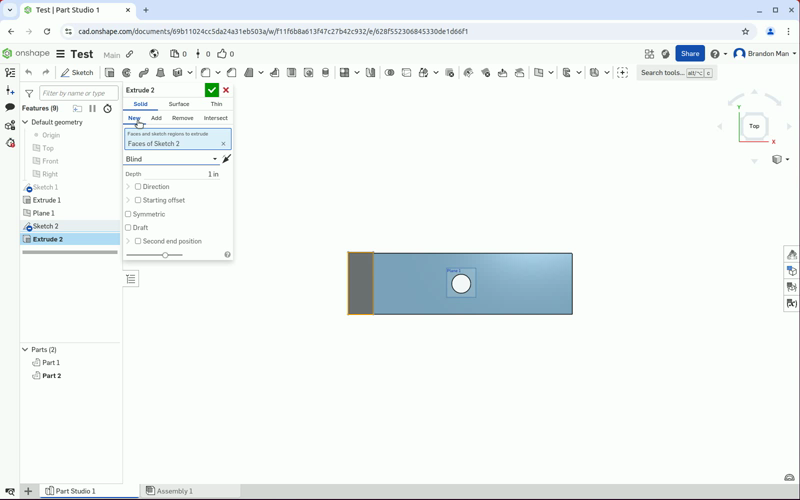
text(14.683)
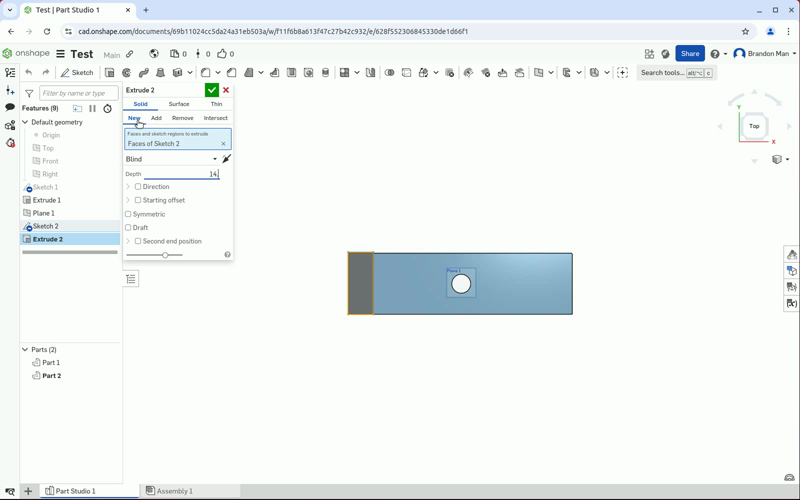
key(enter)
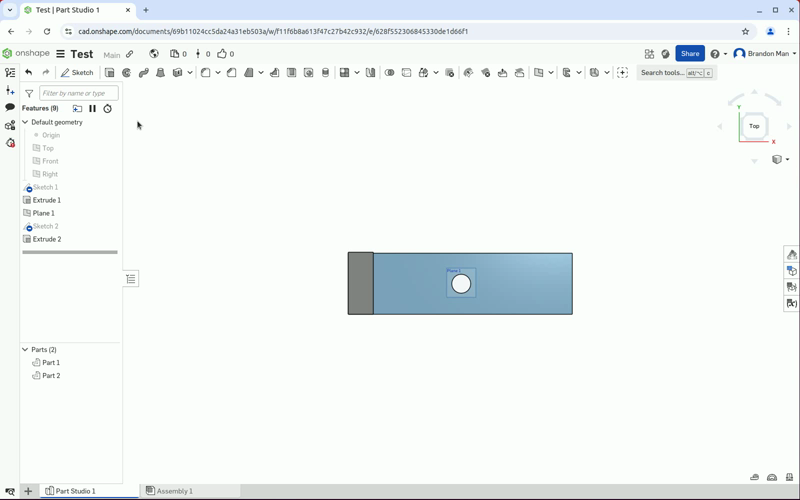
key(shift+h)
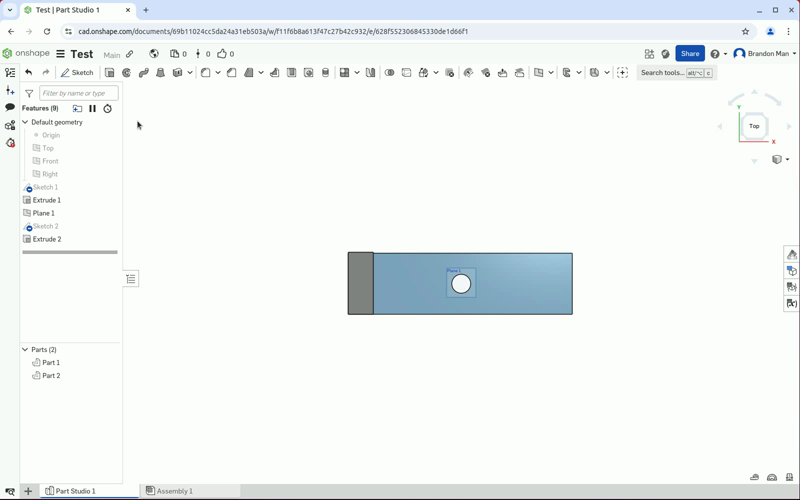
key(shift+h)
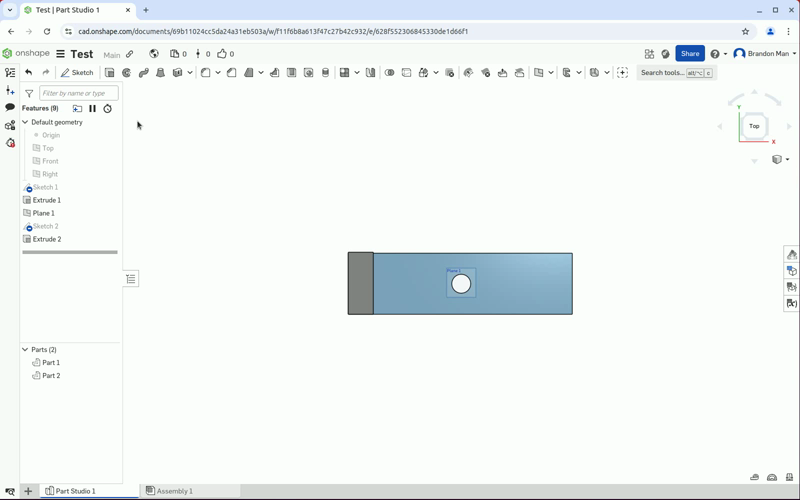
mouse_move(73, 189)
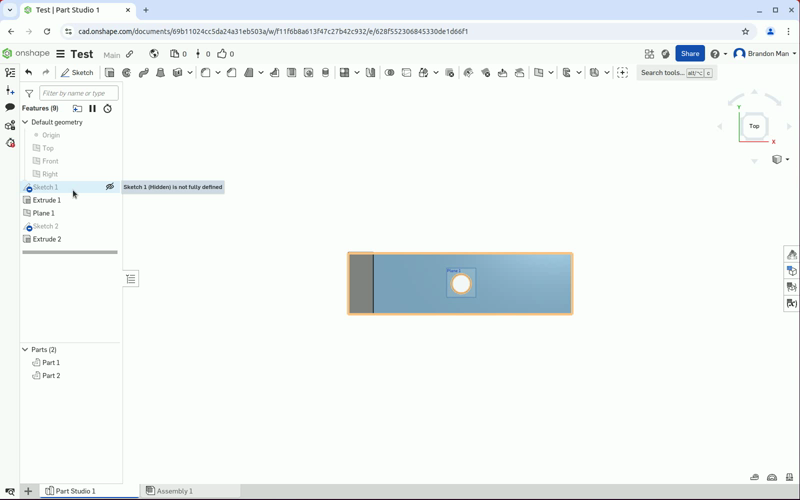
click(73, 189)
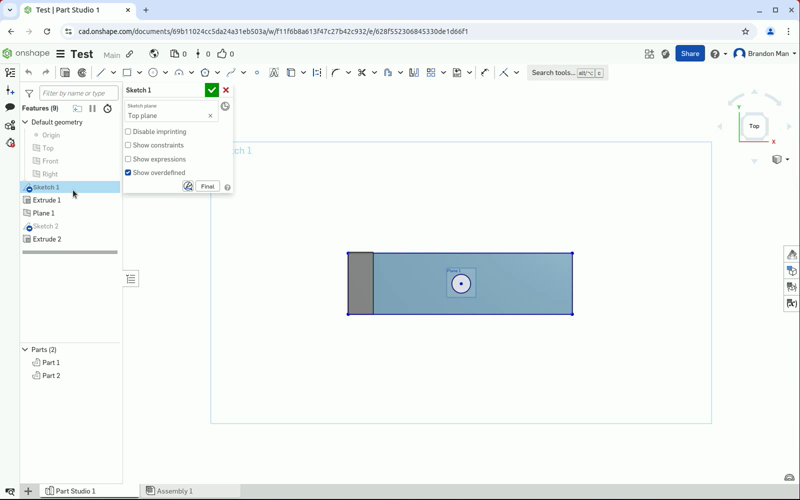
mouse_move(229, 92)
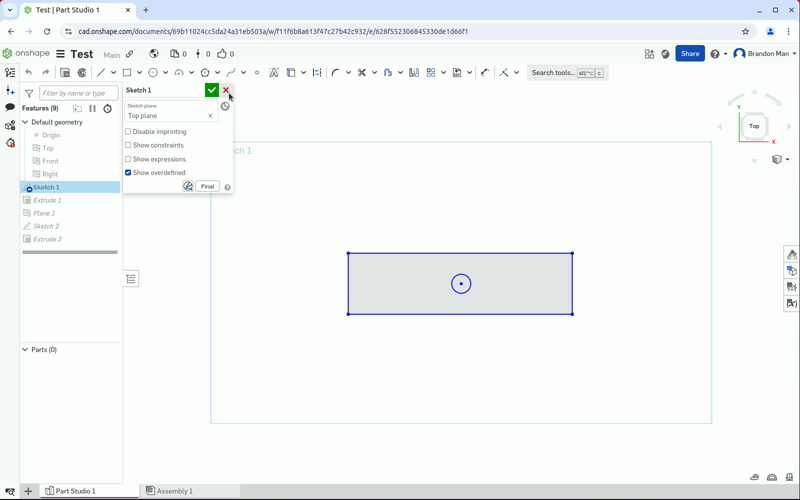
click(229, 92)
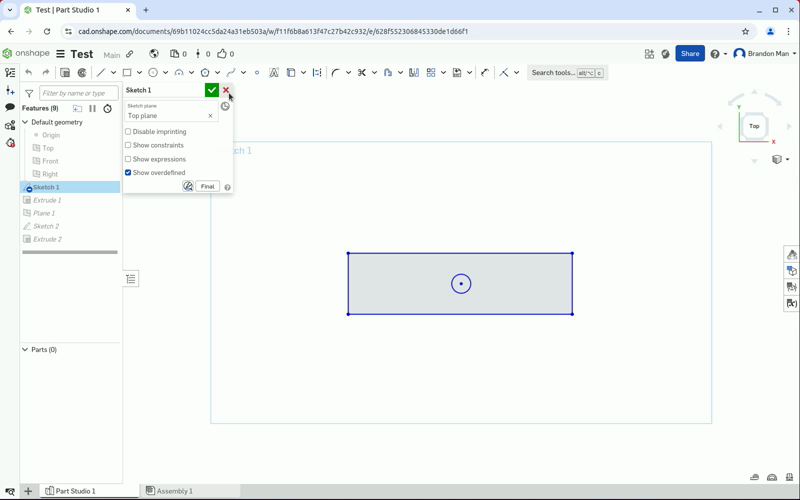
key(shift+s)
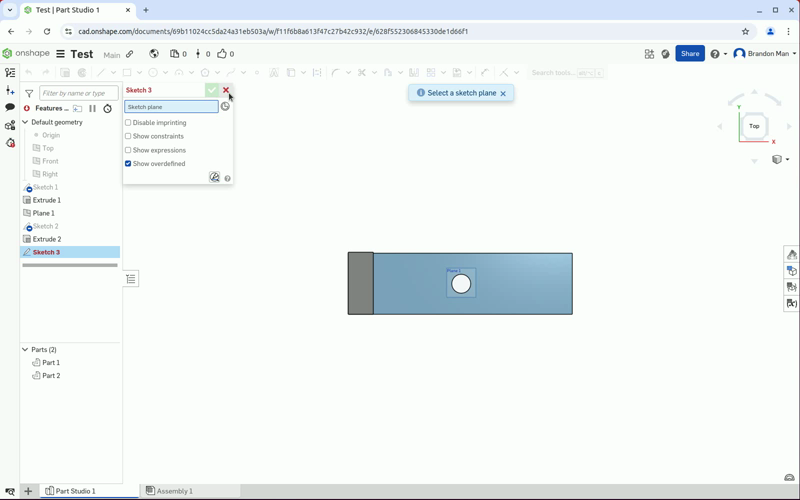
mouse_move(73, 215)
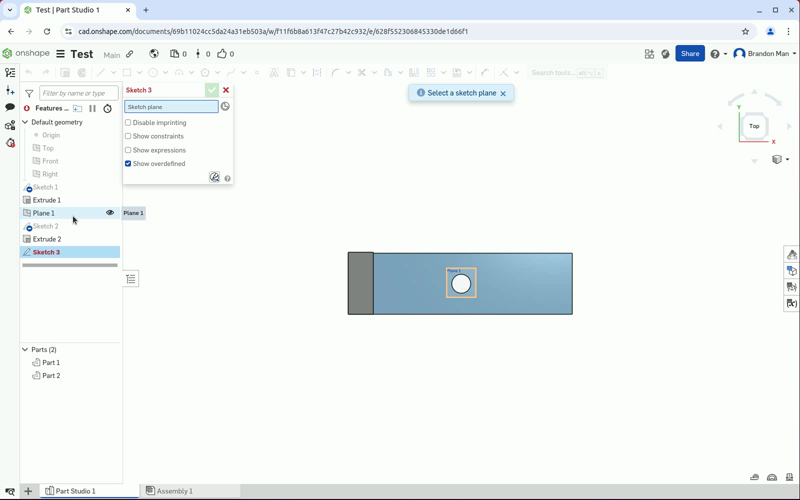
click(73, 215)
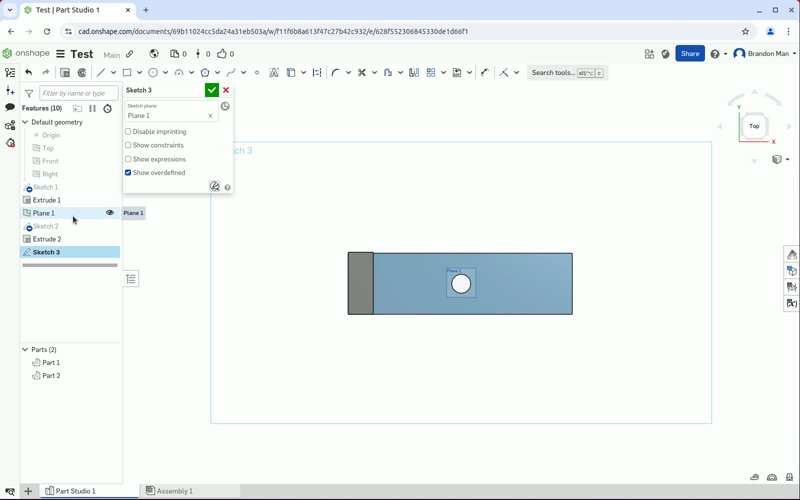
mouse_move(73, 352)
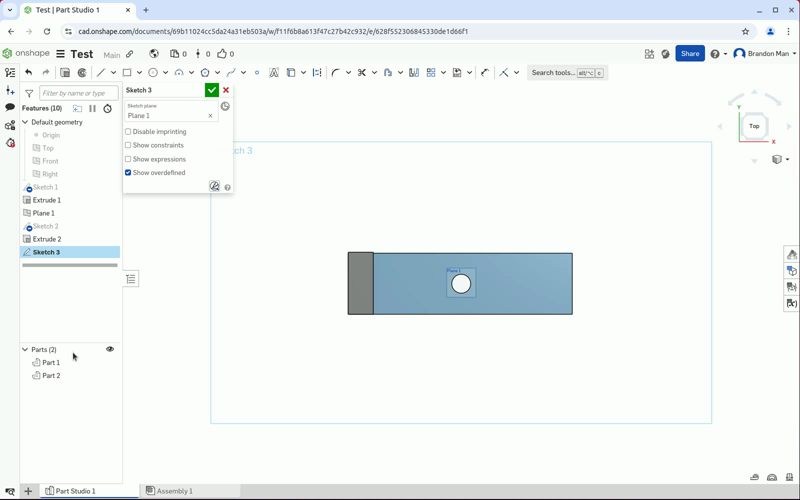
key(y)
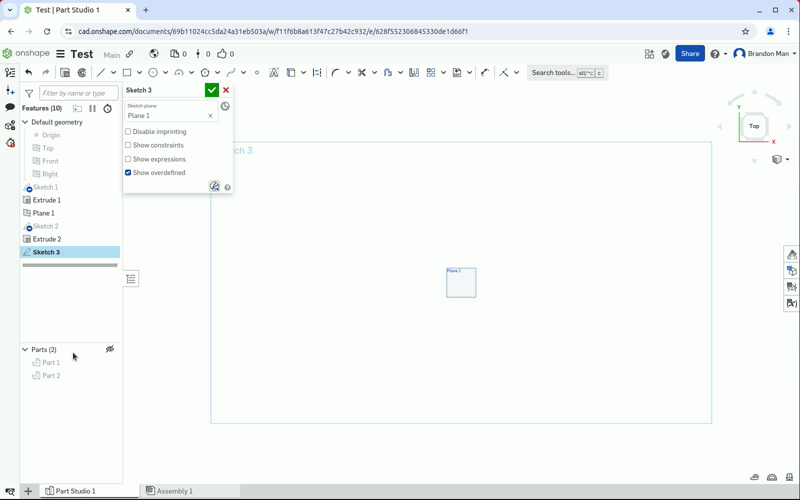
key(l)
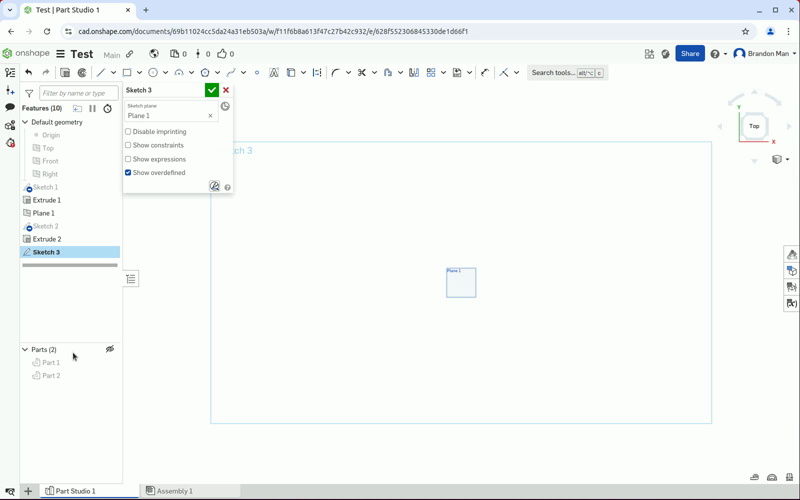
key_down(shift)
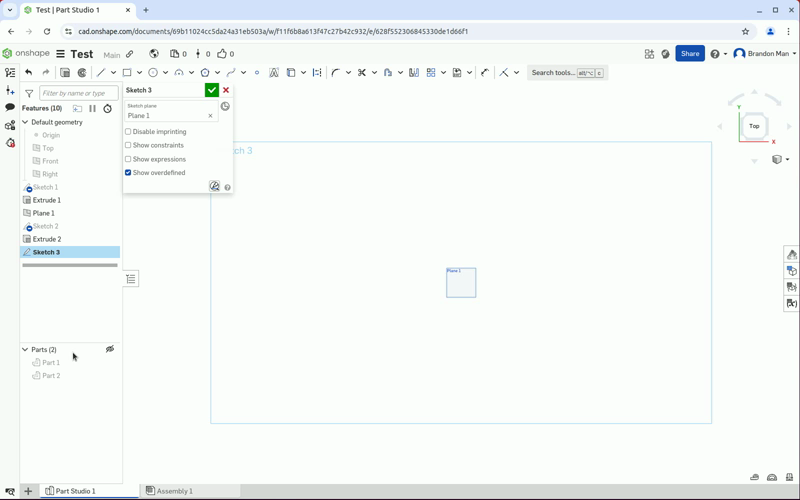
mouse_move(548, 314)
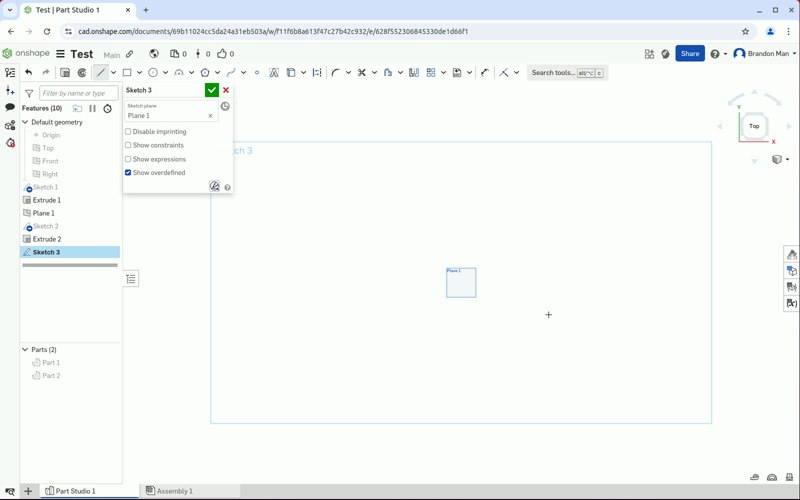
click(548, 314)
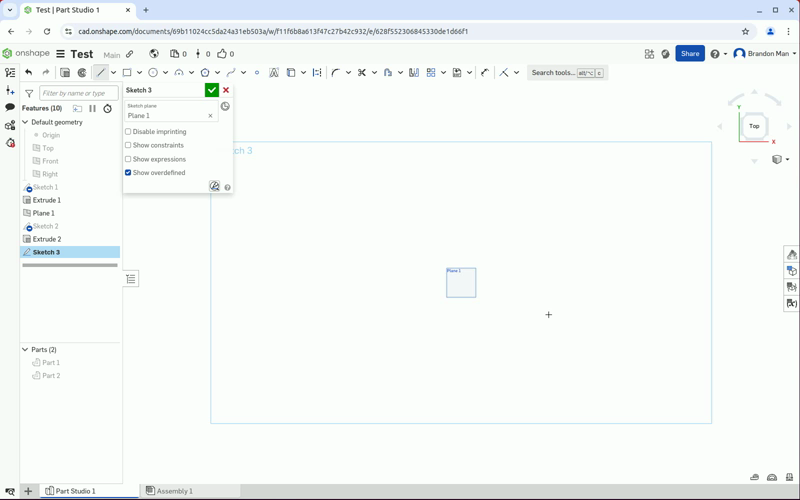
key_up(shift)
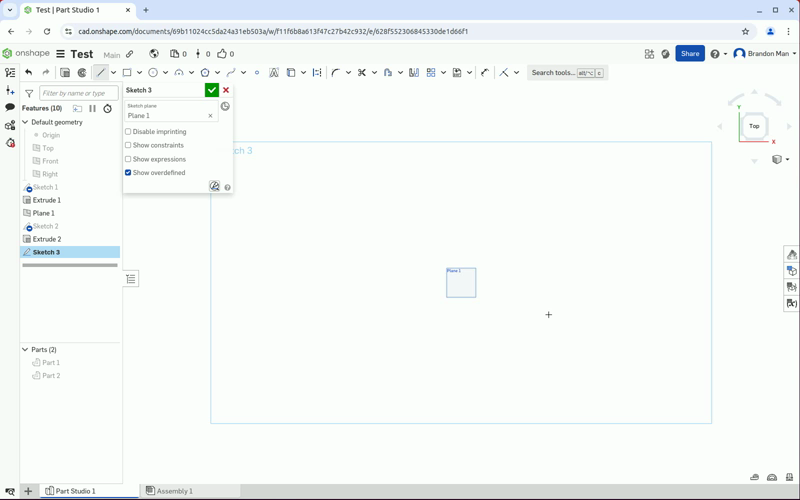
key_down(shift)
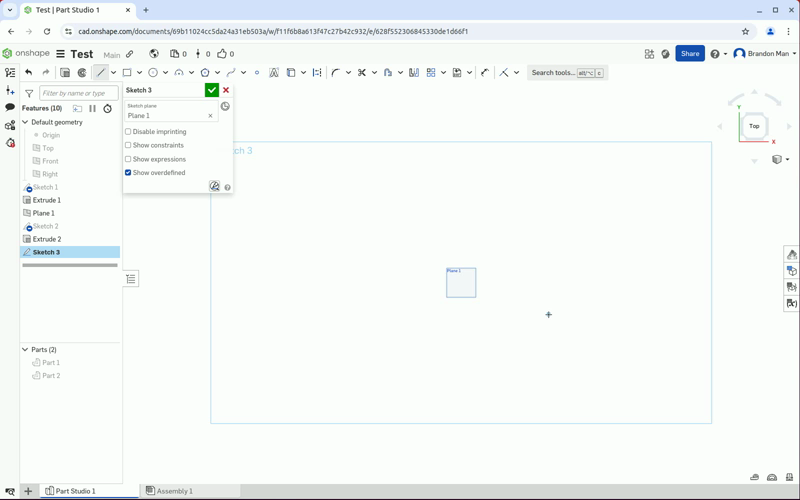
mouse_move(578, 314)
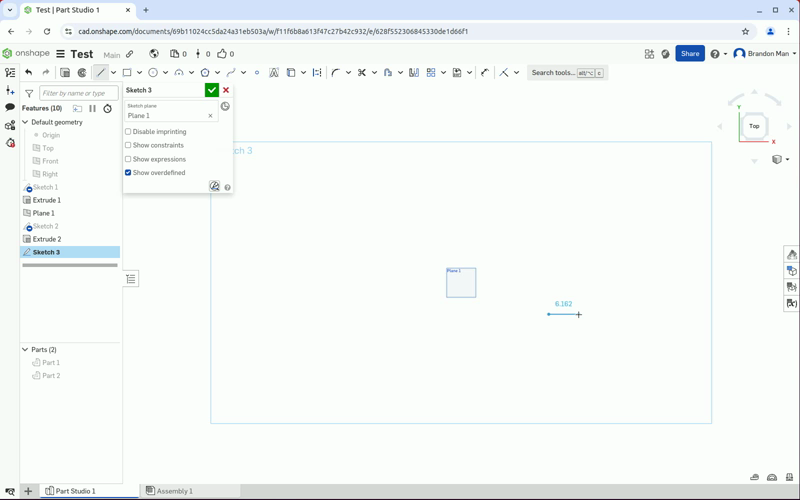
mouse_move(573, 314)
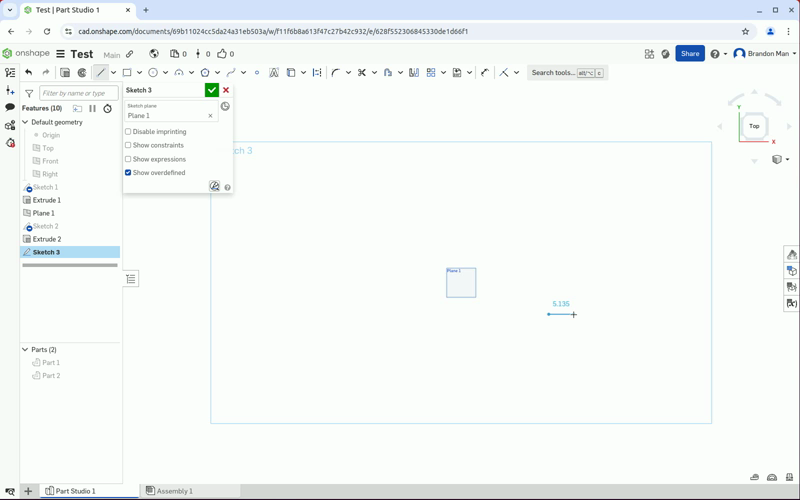
click(573, 314)
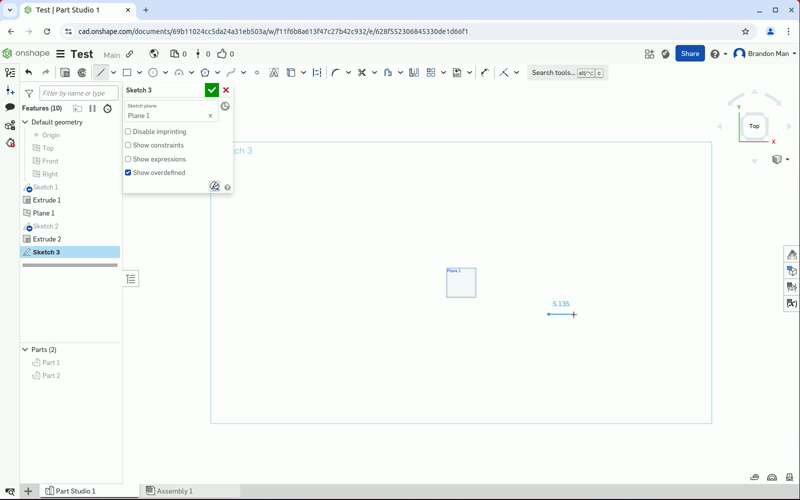
key_up(shift)
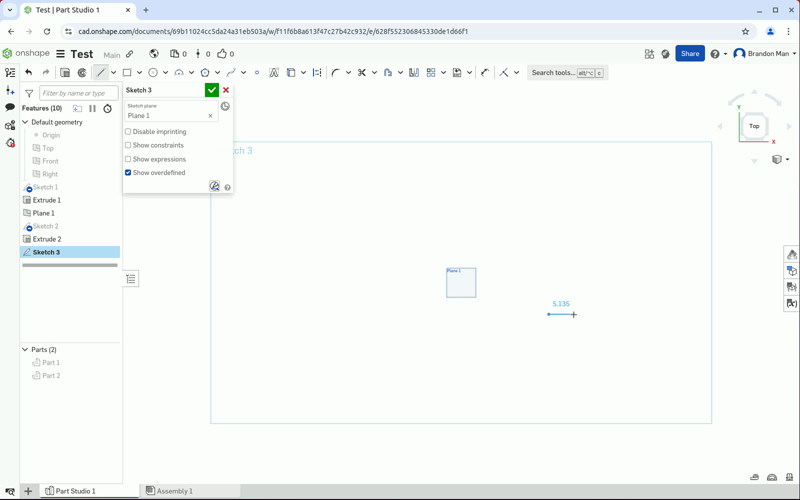
key_down(shift)
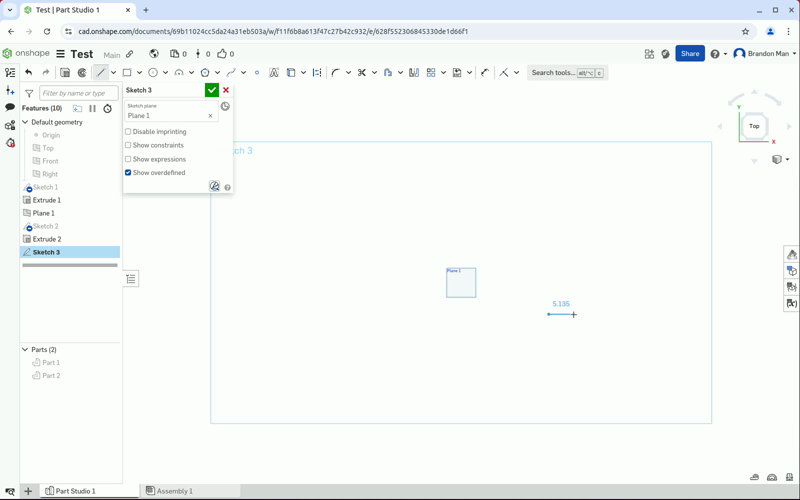
mouse_move(573, 252)
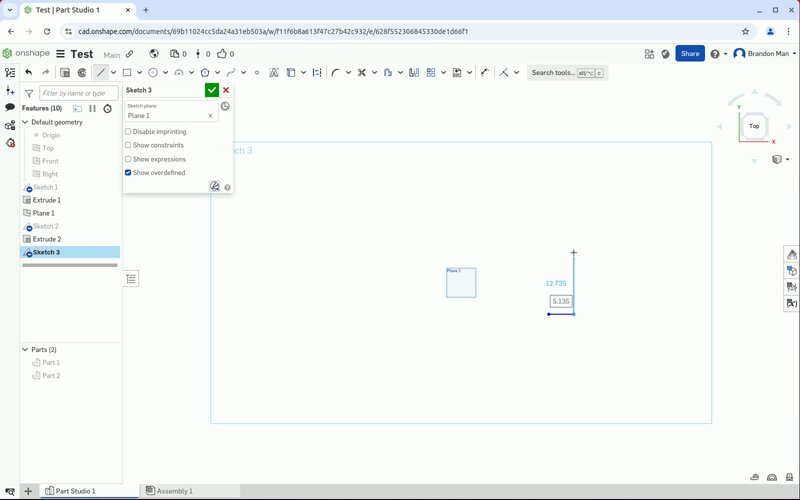
click(573, 252)
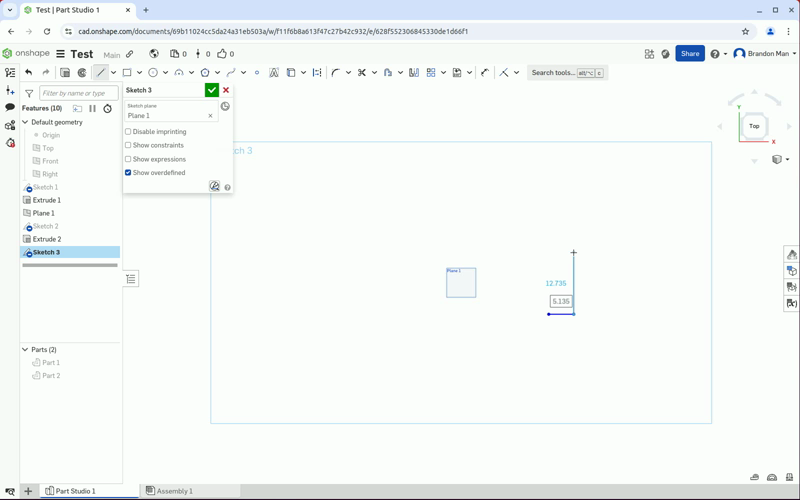
key_up(shift)
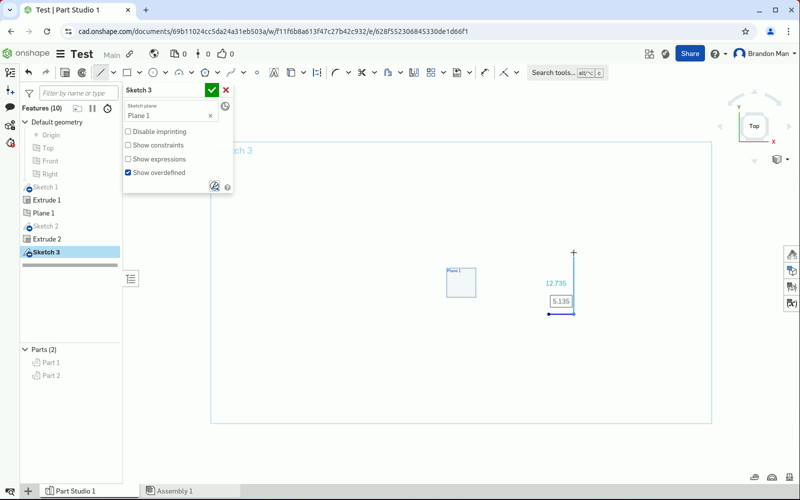
key_down(shift)
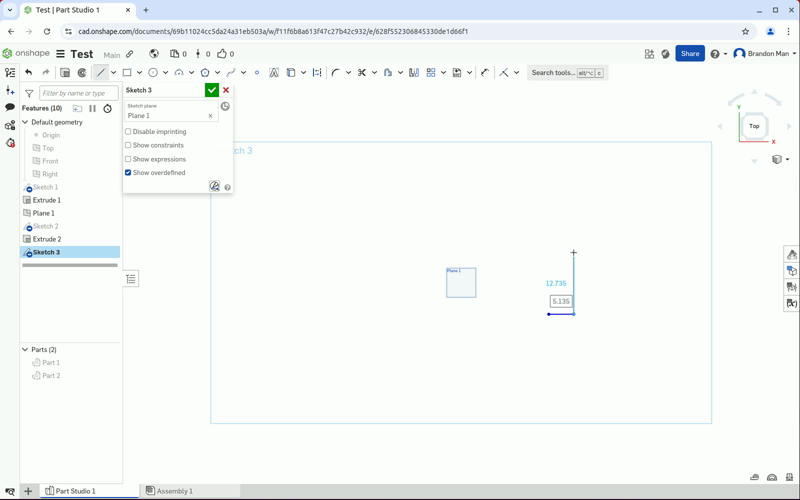
mouse_move(589, 252)
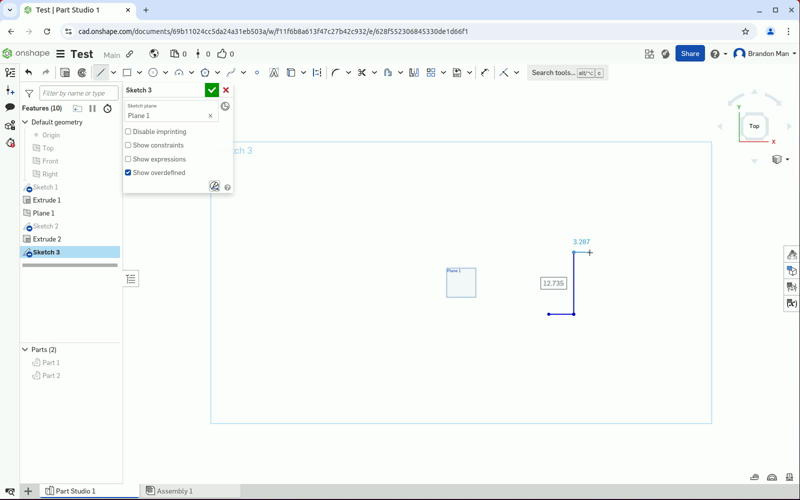
mouse_move(548, 252)
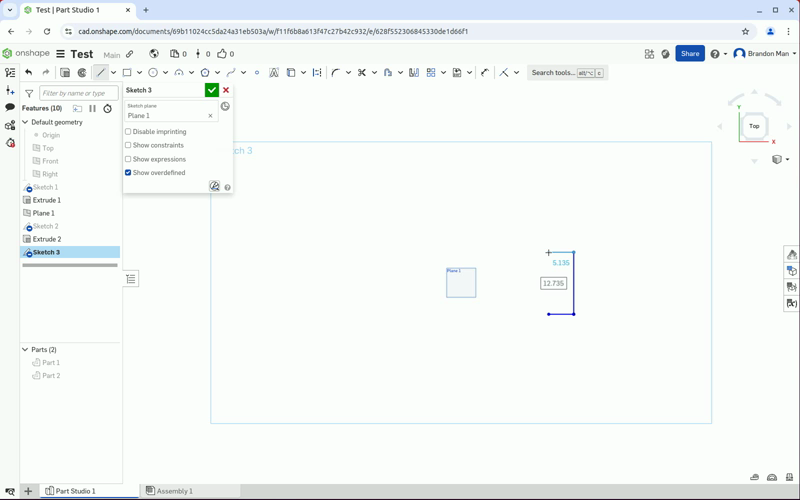
click(548, 252)
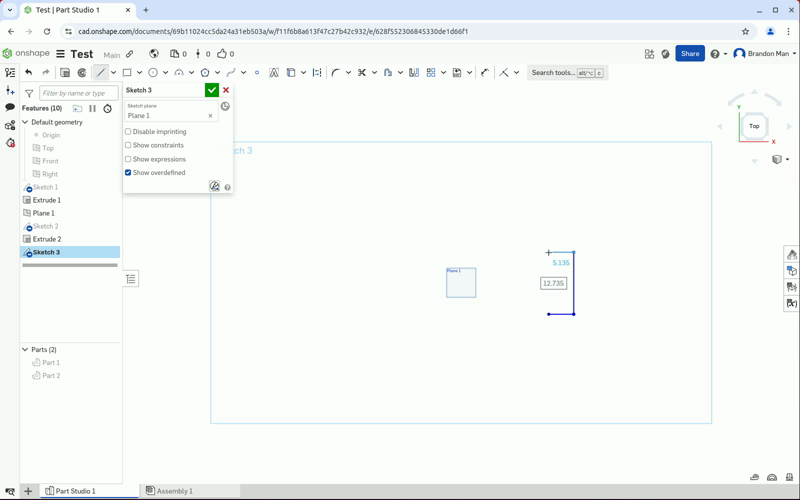
key_up(shift)
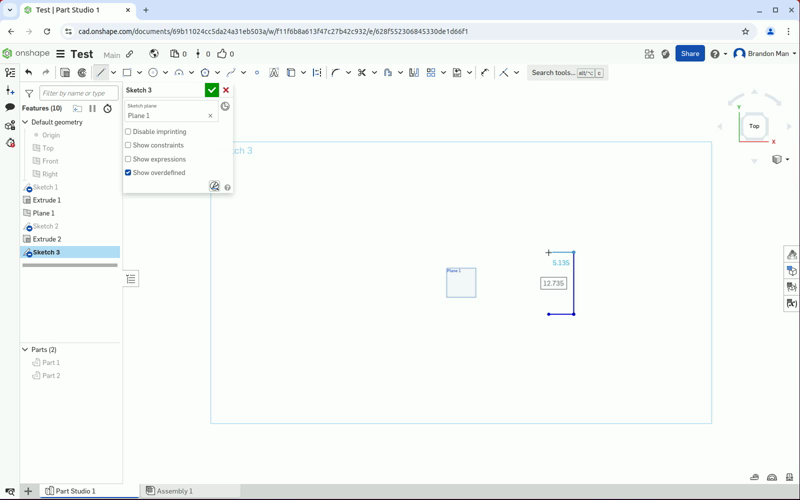
key_down(shift)
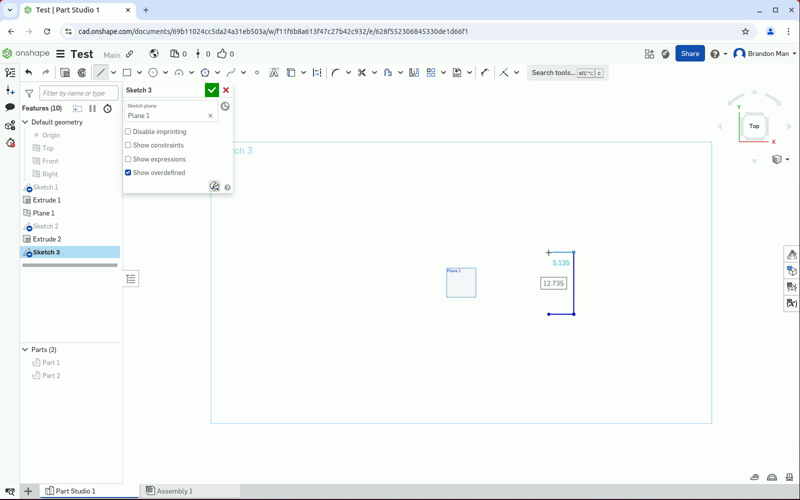
mouse_move(548, 314)
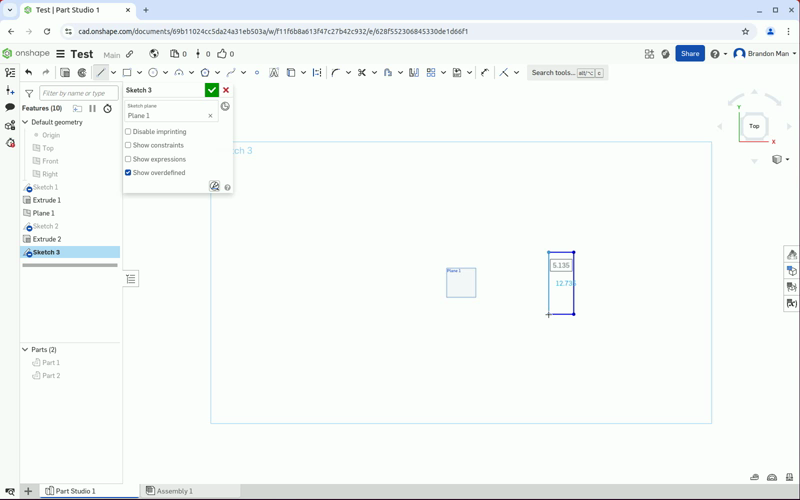
key_up(shift)
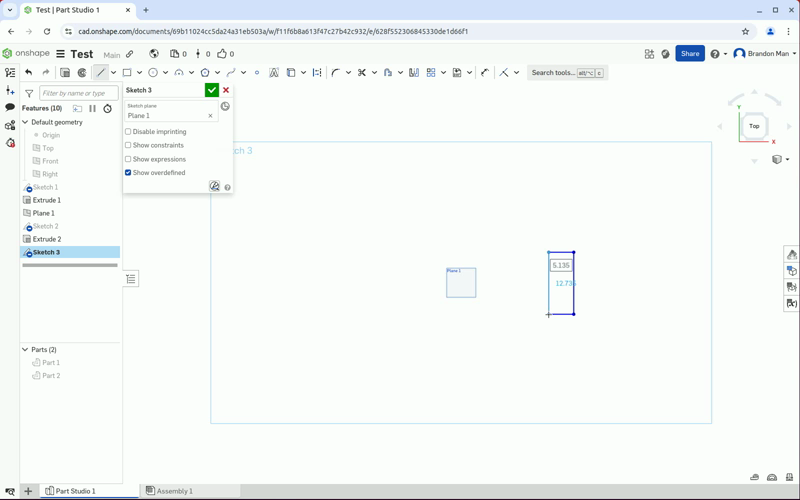
click(548, 314)
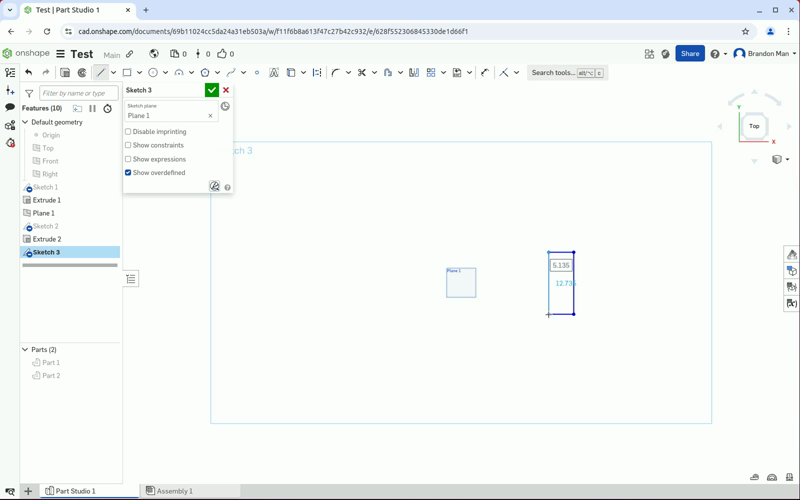
key(esc)
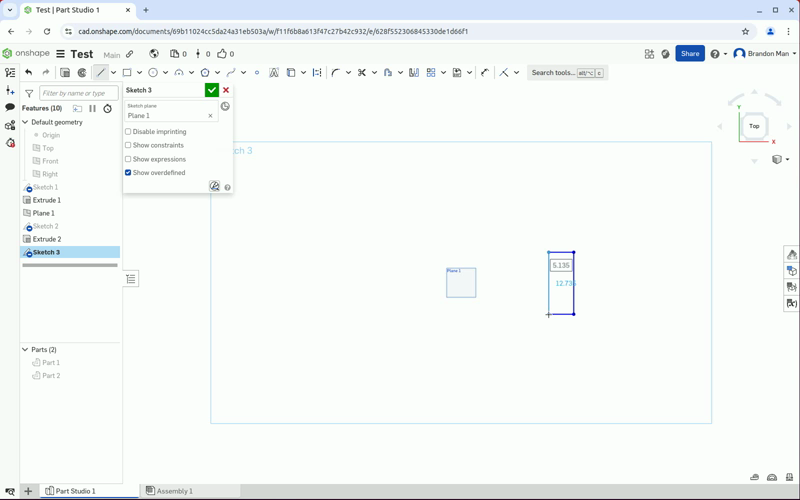
mouse_move(568, 296)
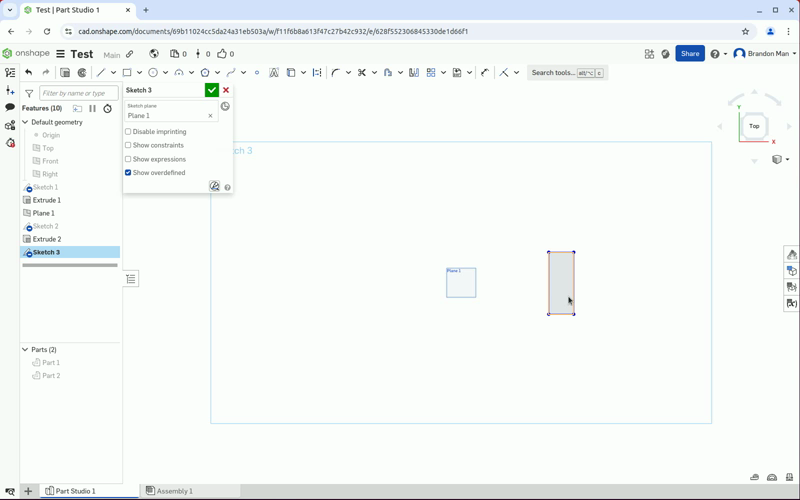
scroll(6)
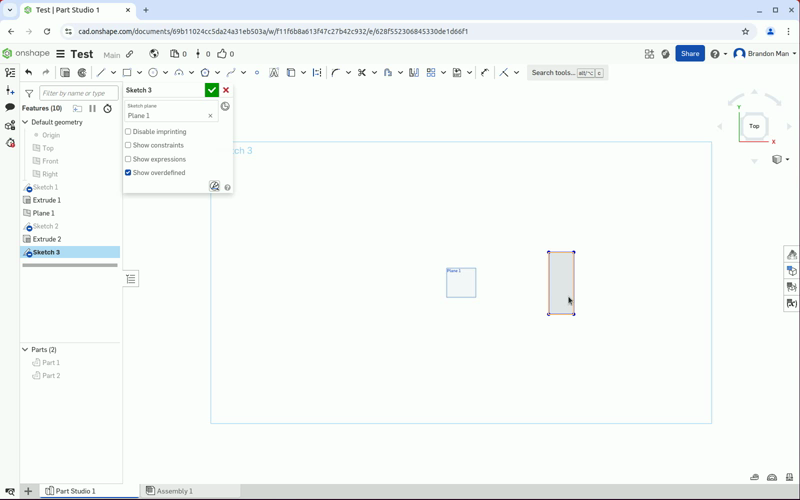
scroll(6)
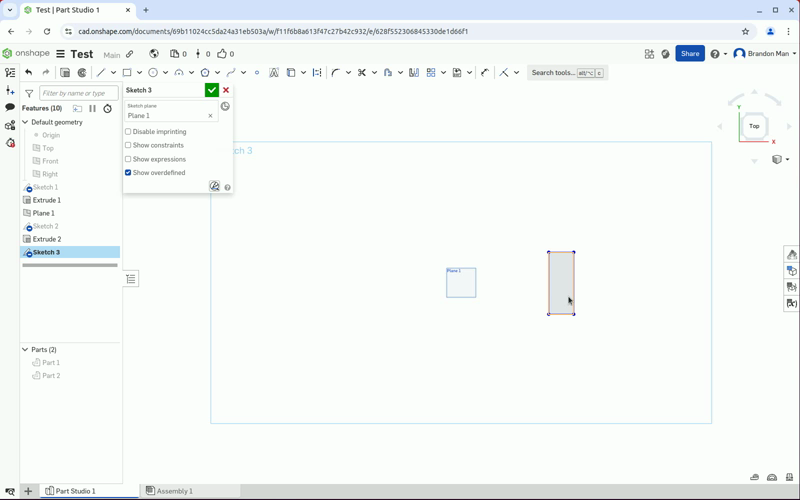
scroll(6)
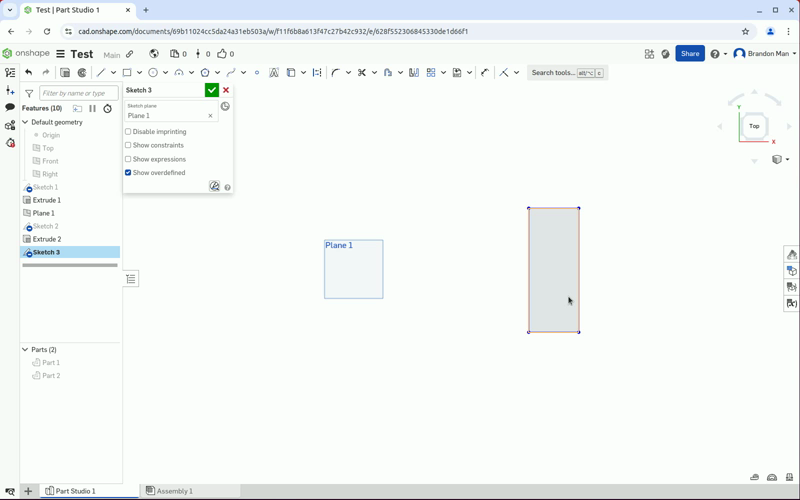
scroll(6)
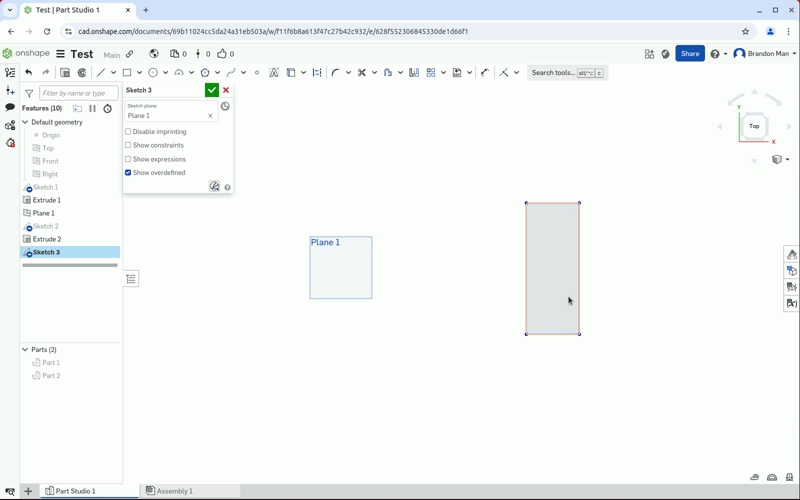
scroll(6)
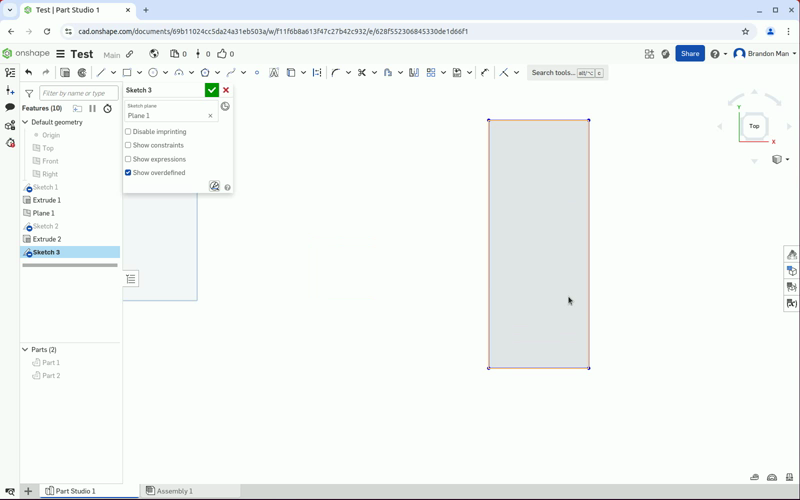
scroll(6)
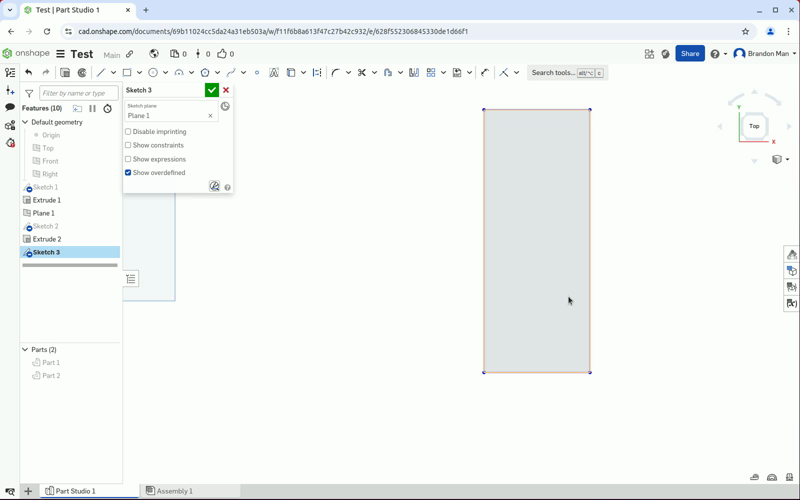
scroll(6)
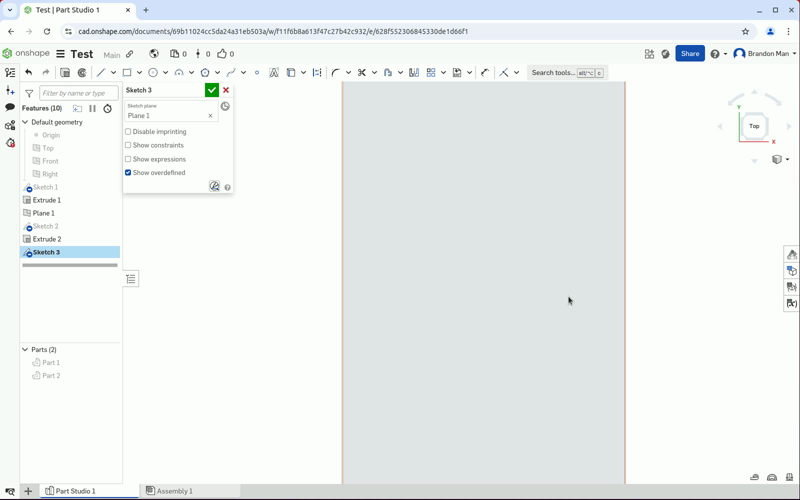
click(568, 296)
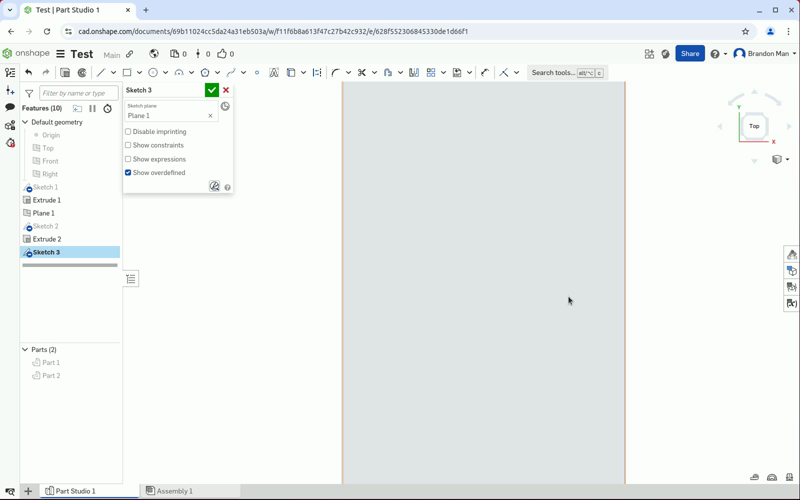
scroll(-6)
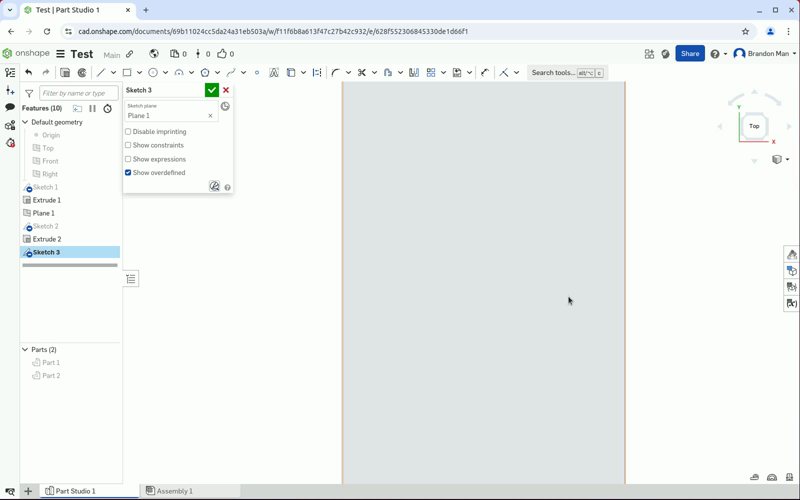
scroll(-6)
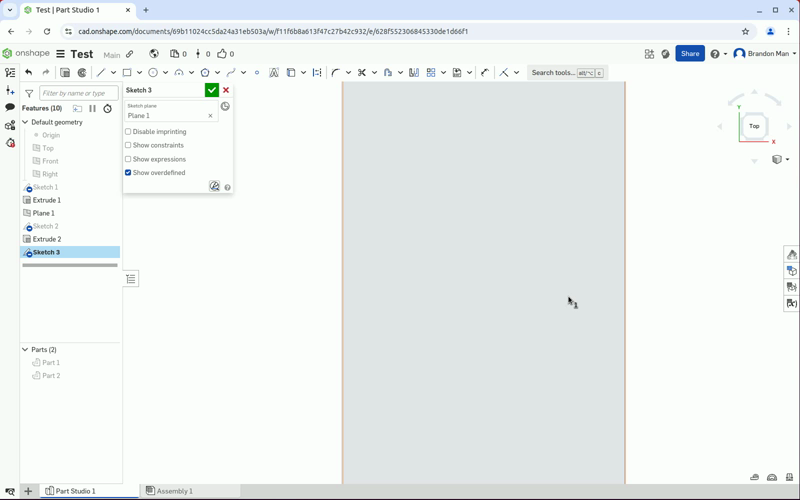
scroll(-6)
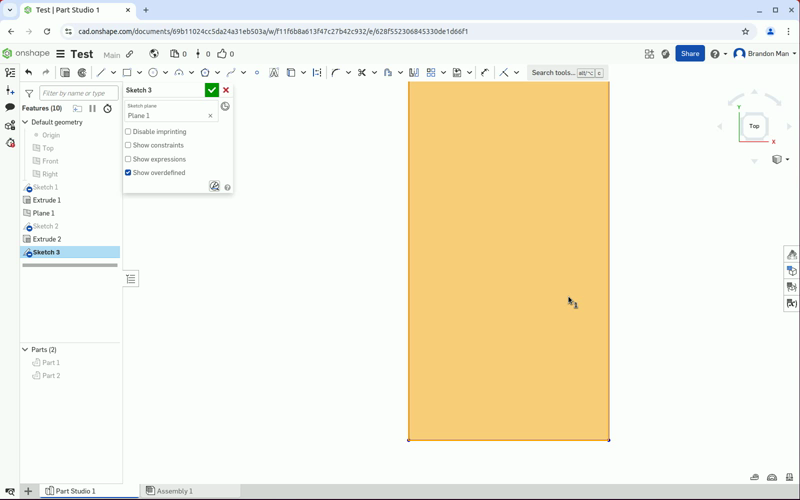
scroll(-6)
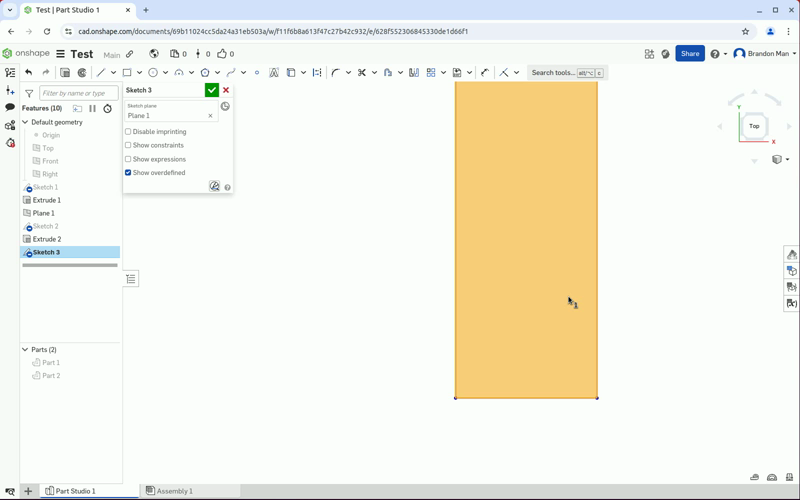
scroll(-6)
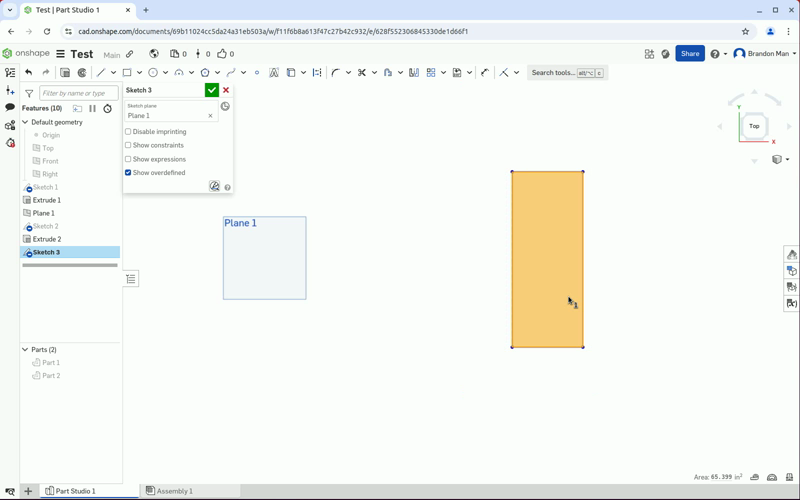
scroll(-6)
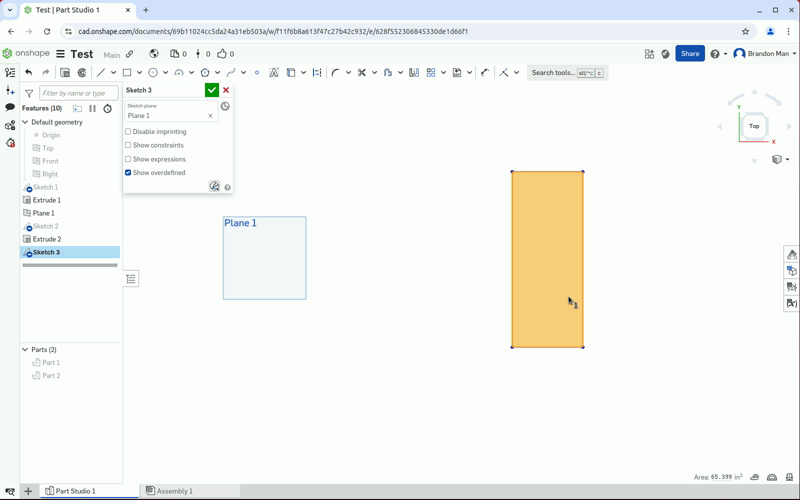
scroll(-6)
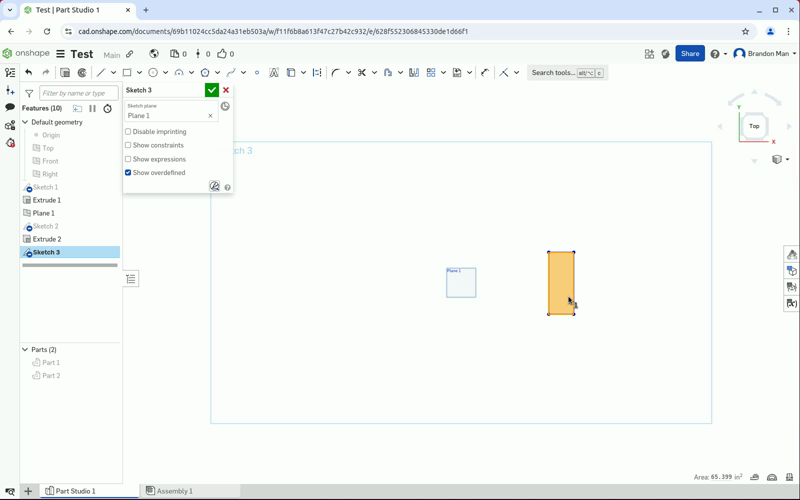
mouse_move(73, 352)
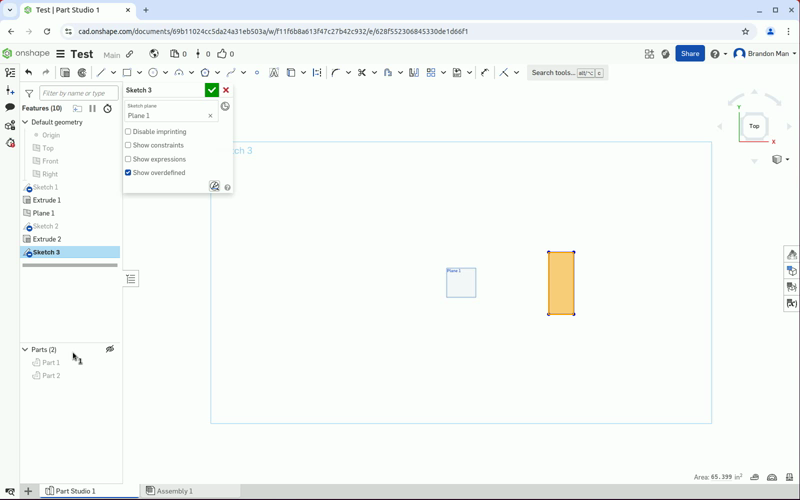
key(shift+y)
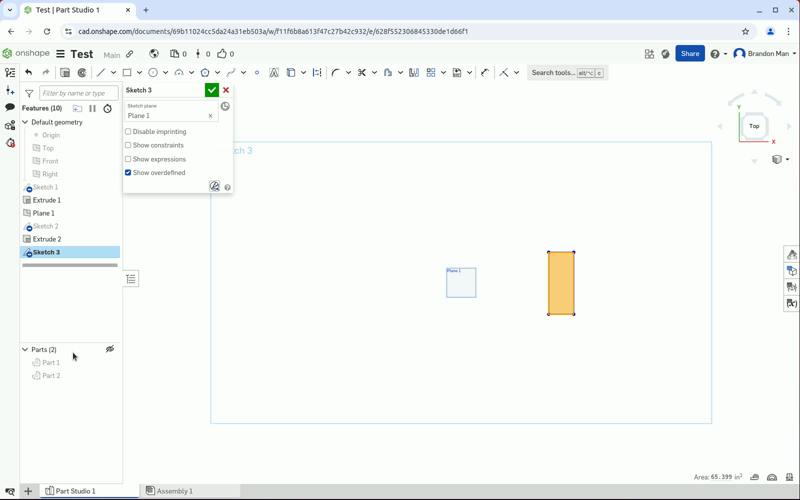
key(shift+e)
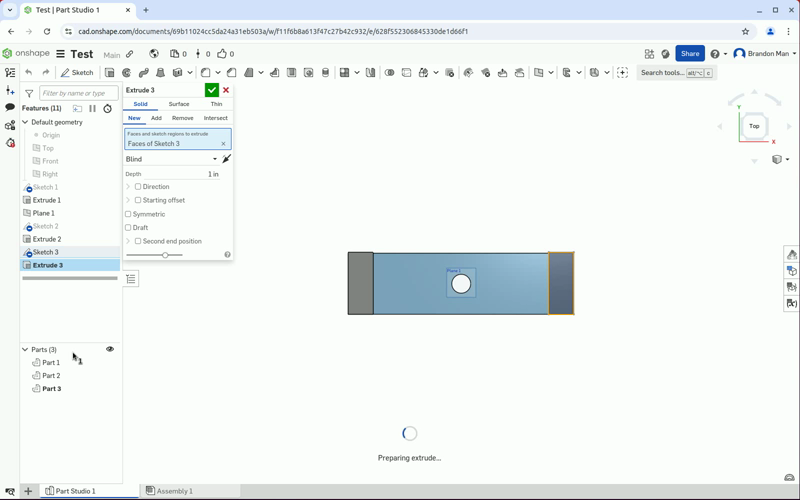
mouse_move(143, 106)
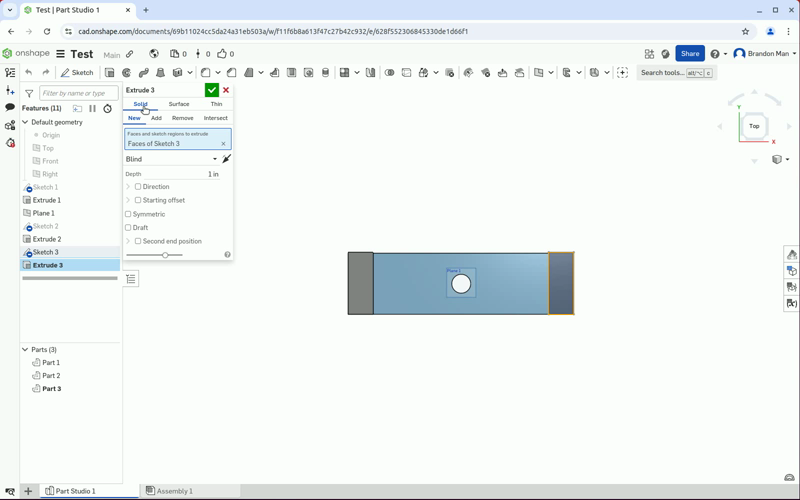
click(143, 106)
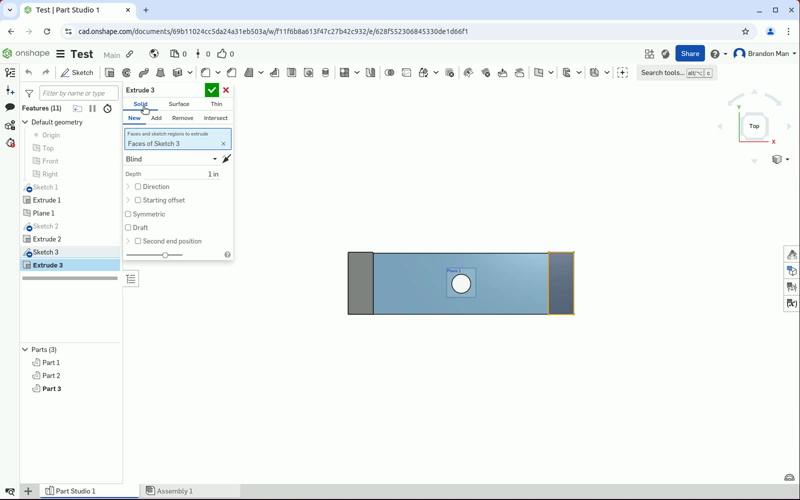
mouse_move(137, 120)
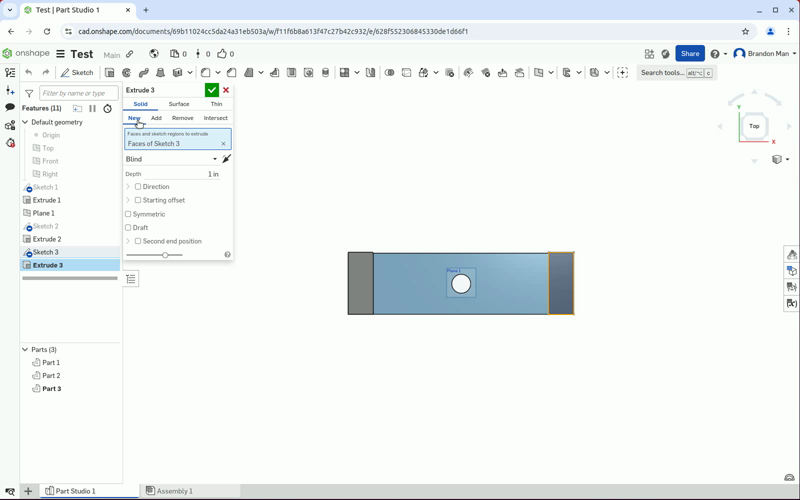
click(137, 120)
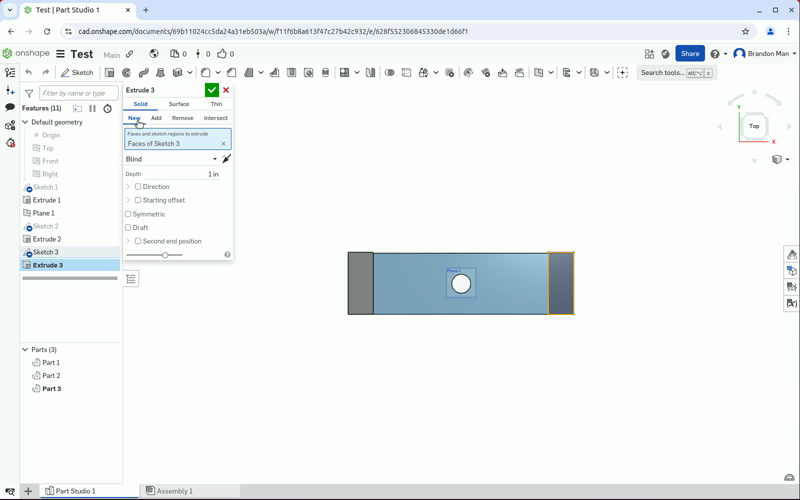
key(tab, 4)
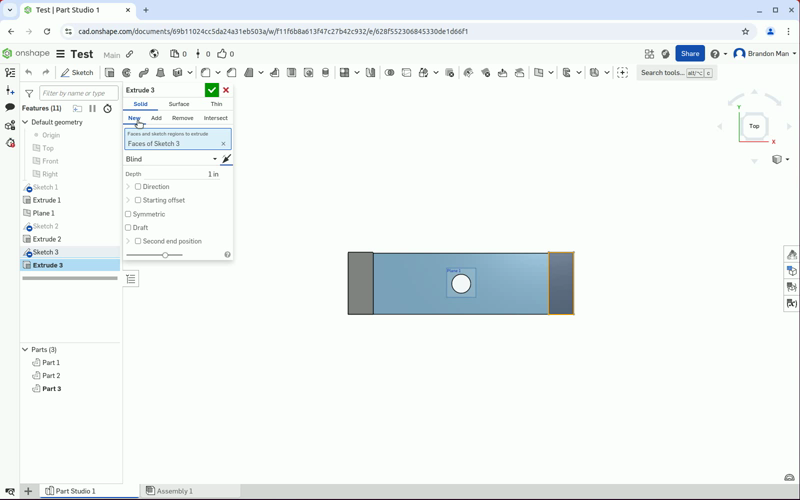
text(14.683)
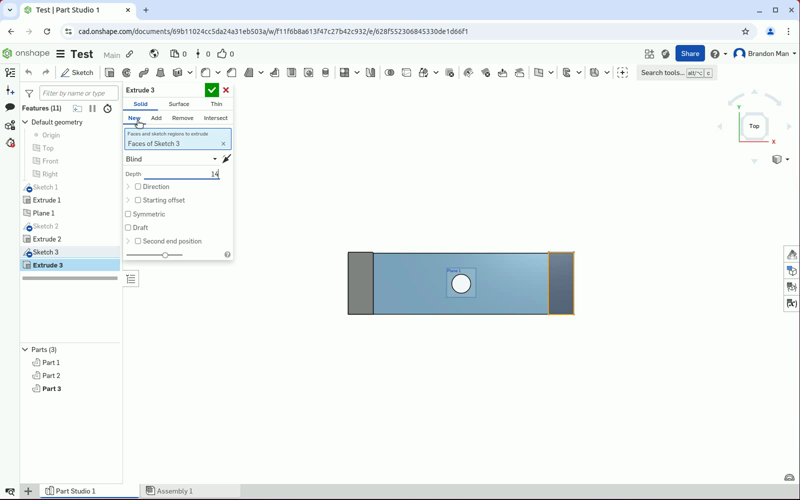
key(enter)
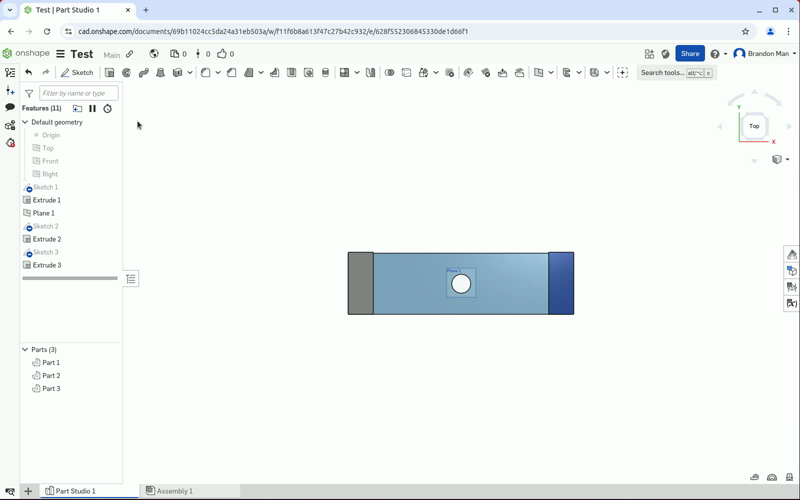
key(shift+h)
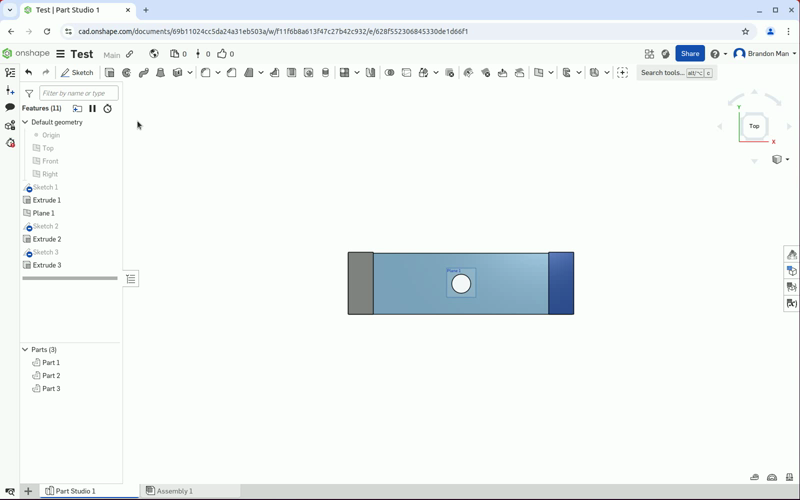
key(shift+h)
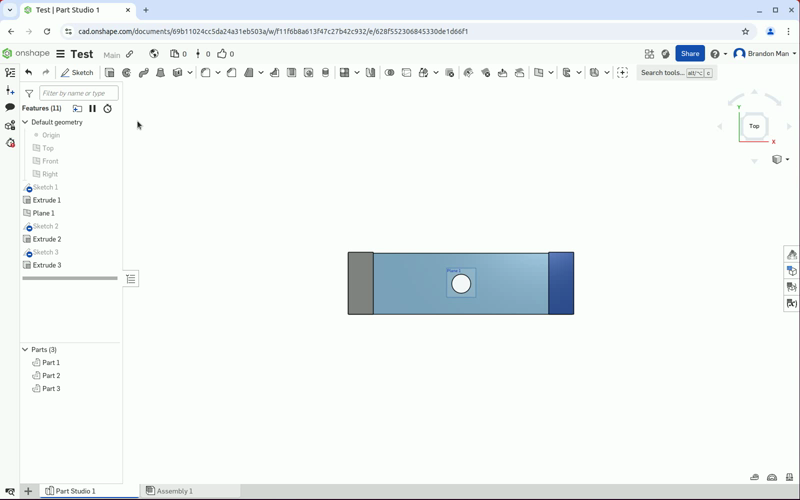
key(shift+7)
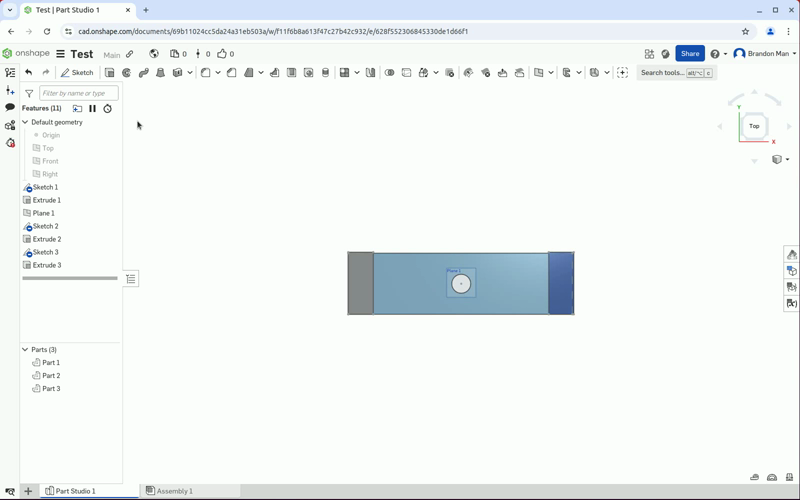
key(up, 3)
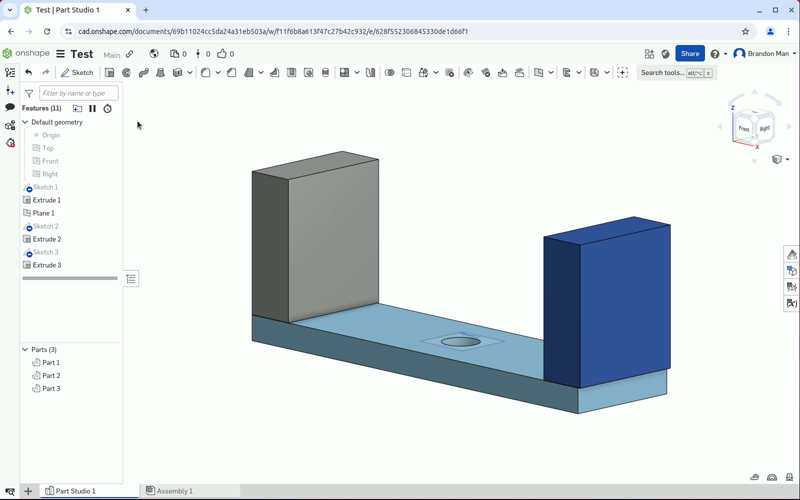
key(left, 3)
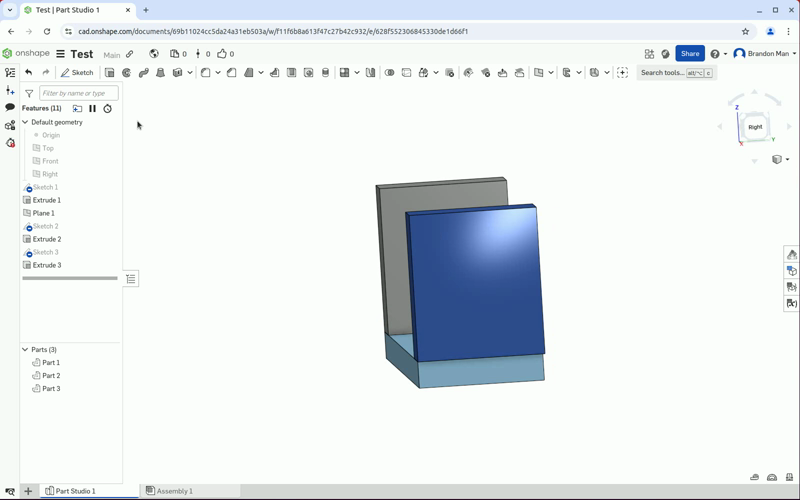
key(right, 3)
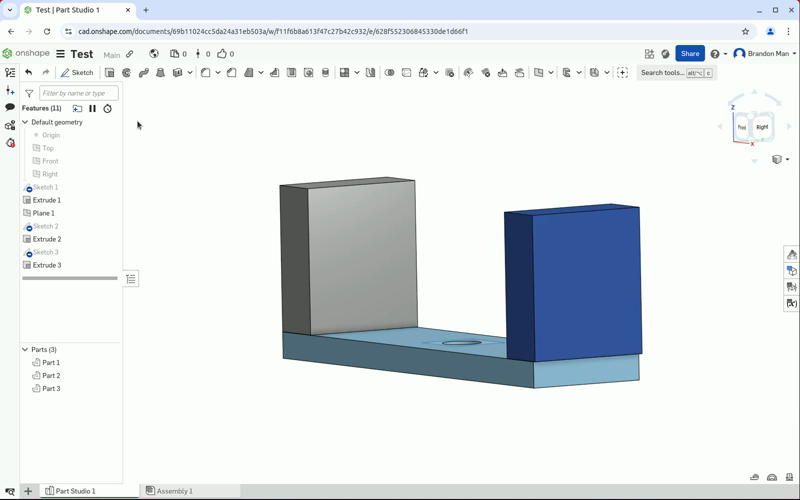
key(down, 3)
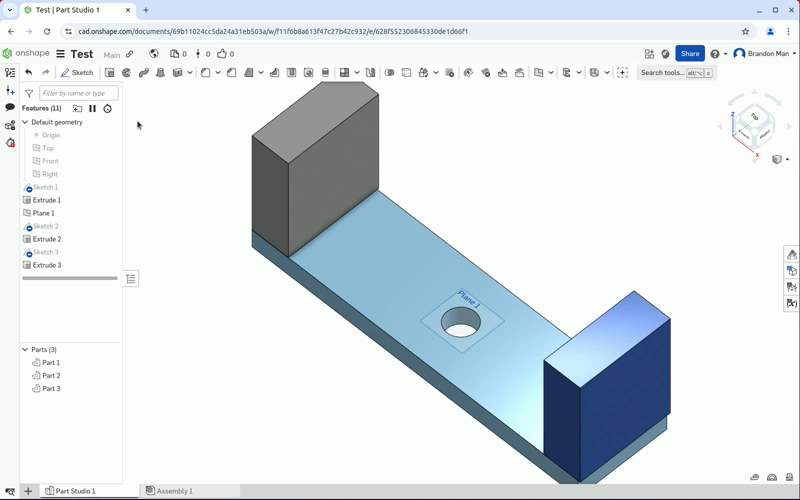
mouse_move(73, 189)
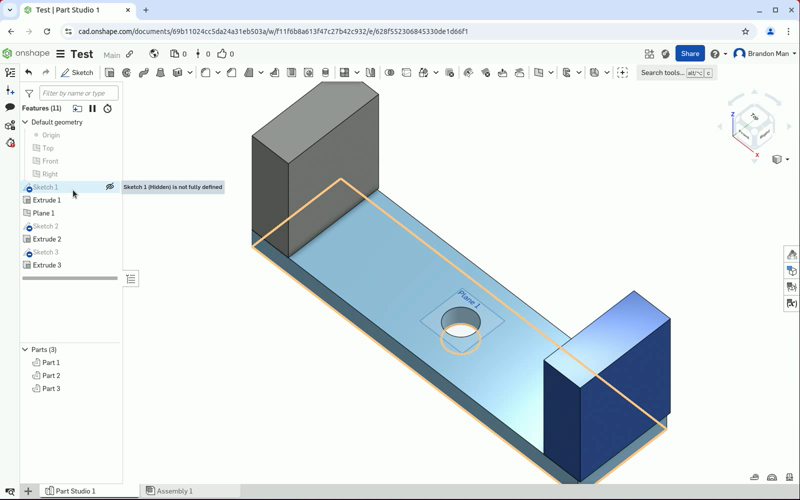
click(73, 189)